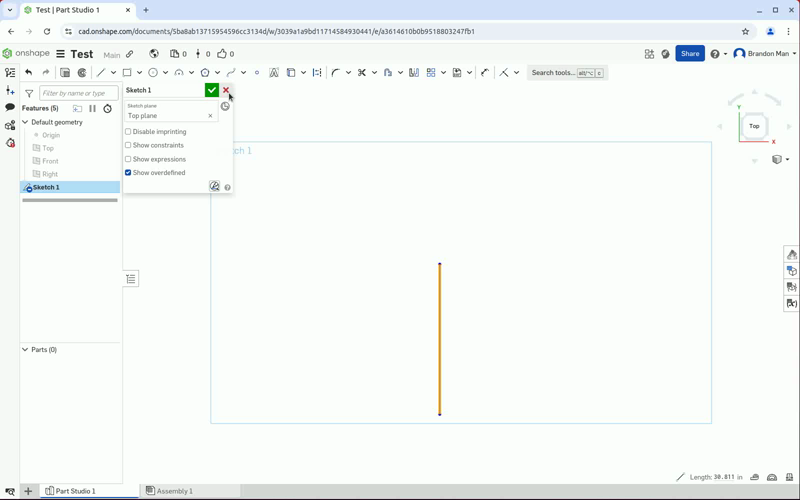
key(shift+h)
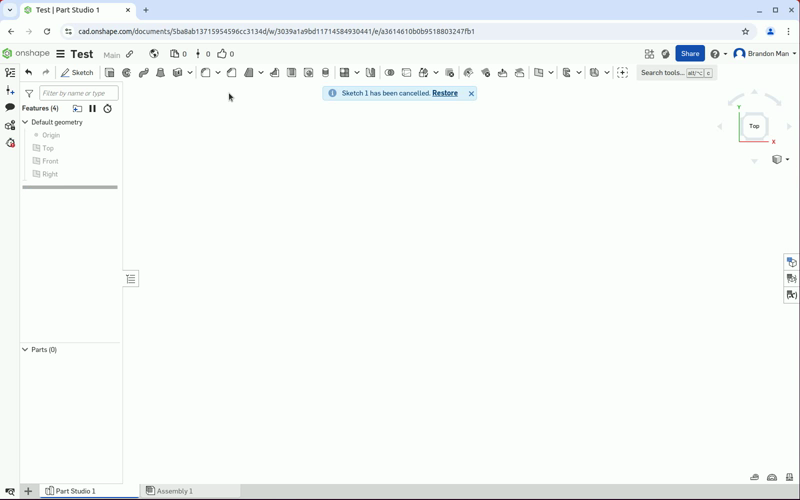
mouse_move(73, 352)
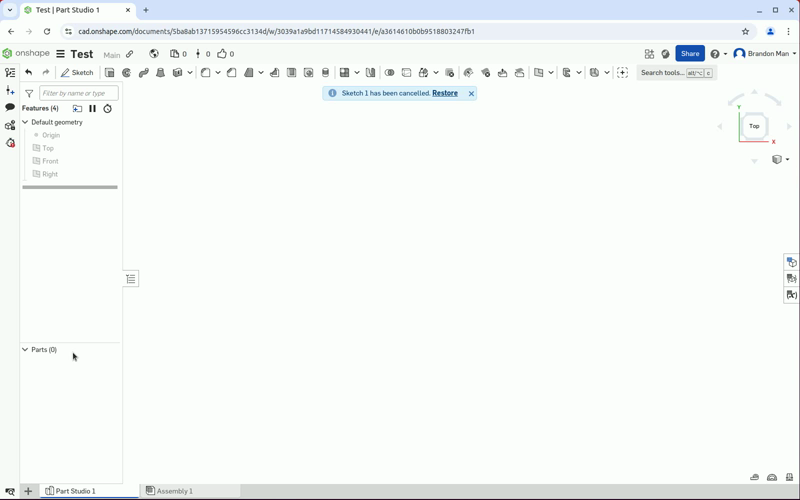
key(y)
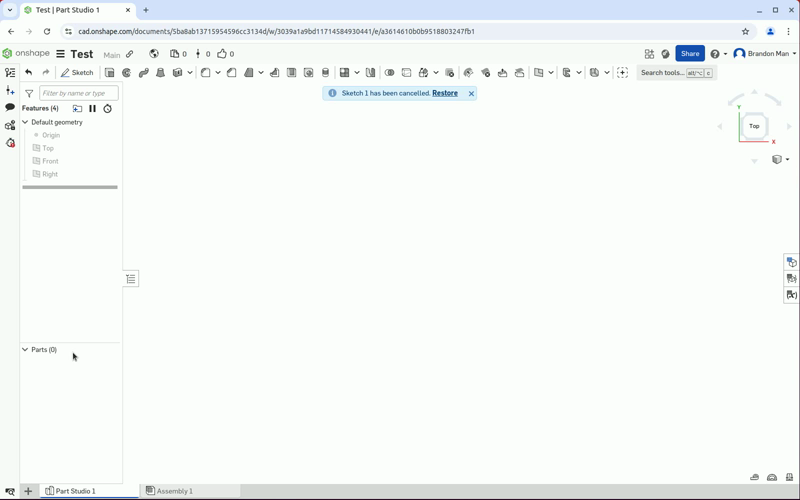
key(shift+p)
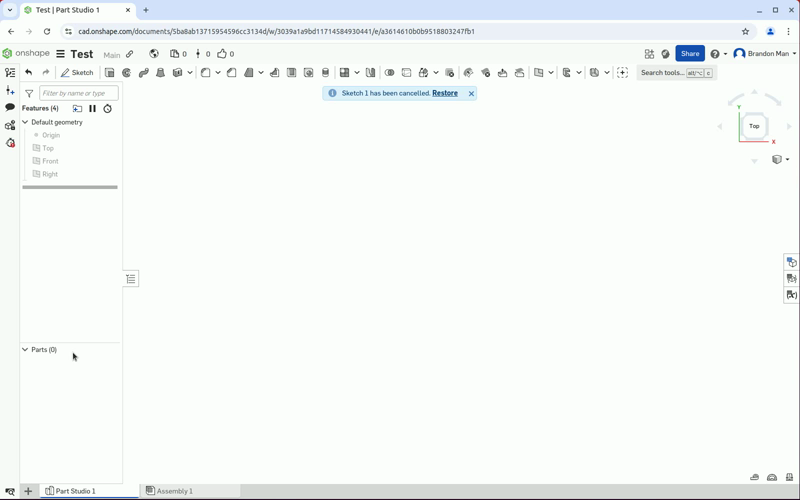
key(space)
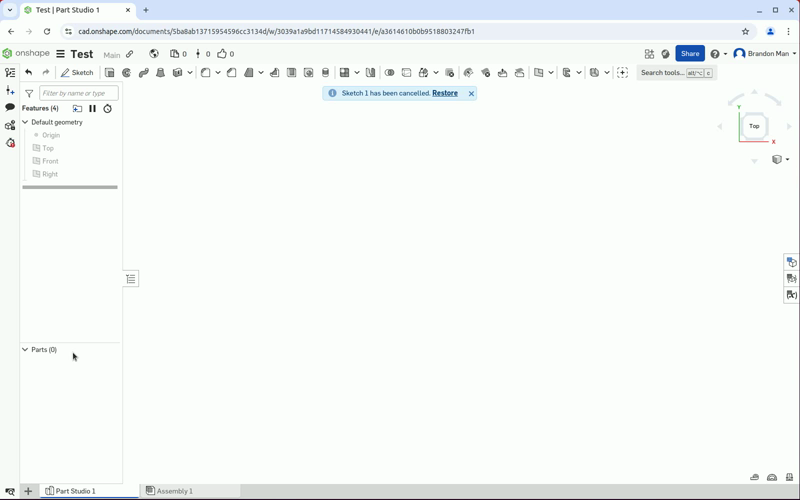
key_down(shift)
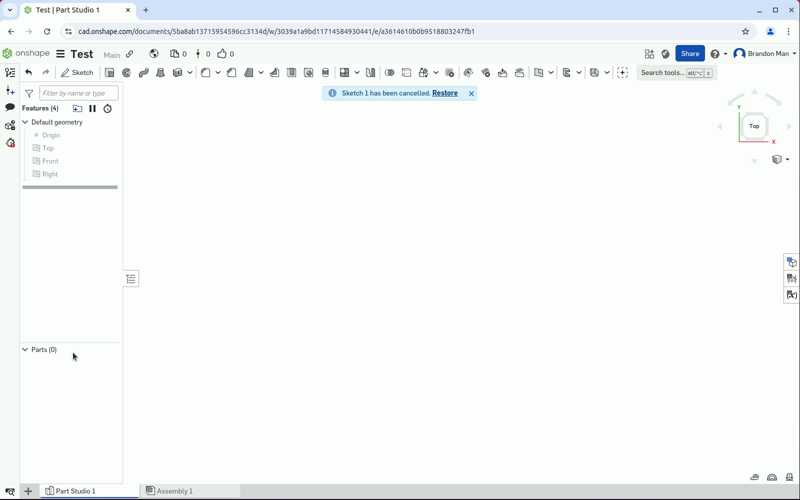
key(up)
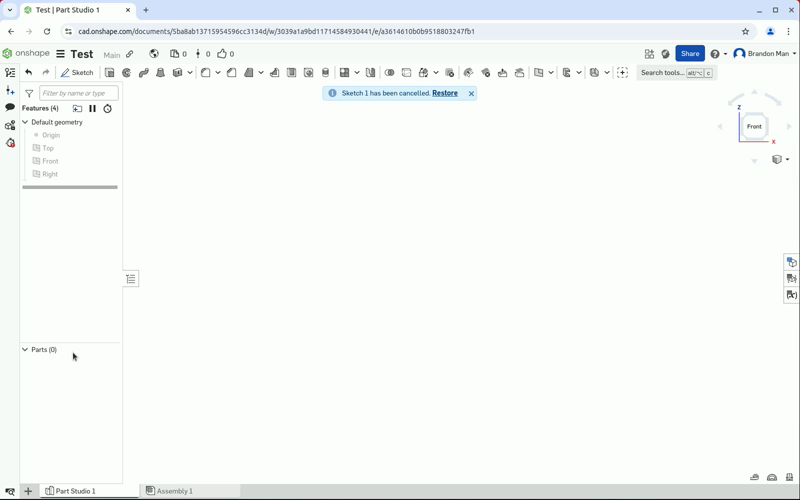
key_up(shift)
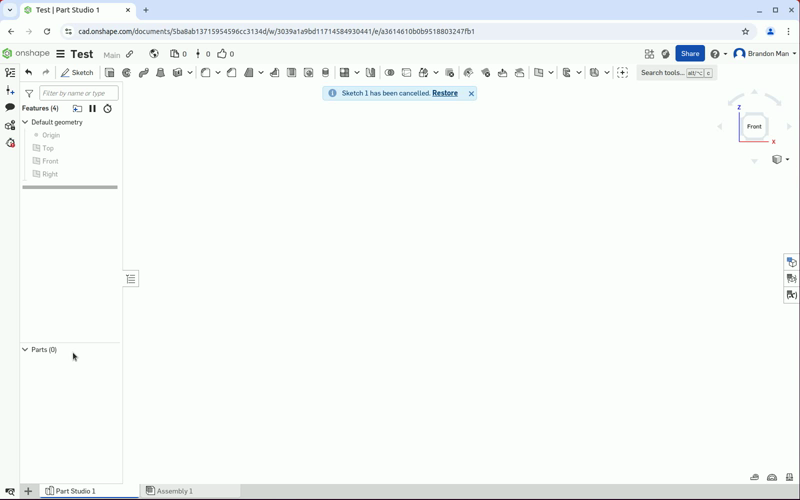
mouse_move(73, 352)
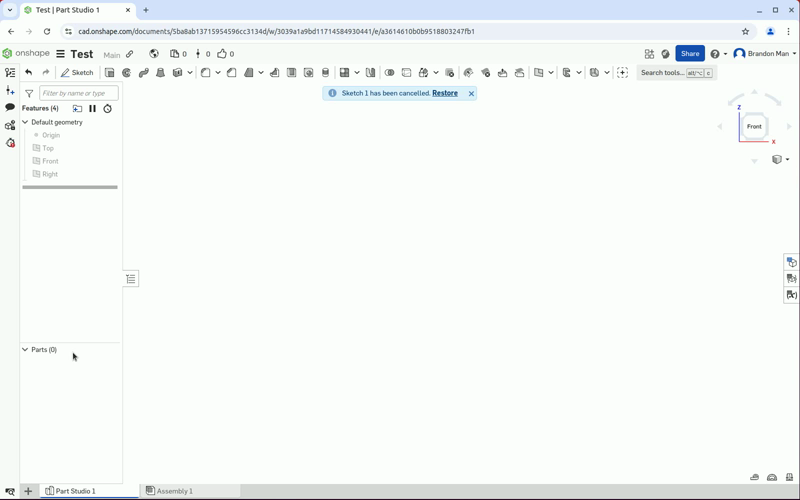
key(shift+y)
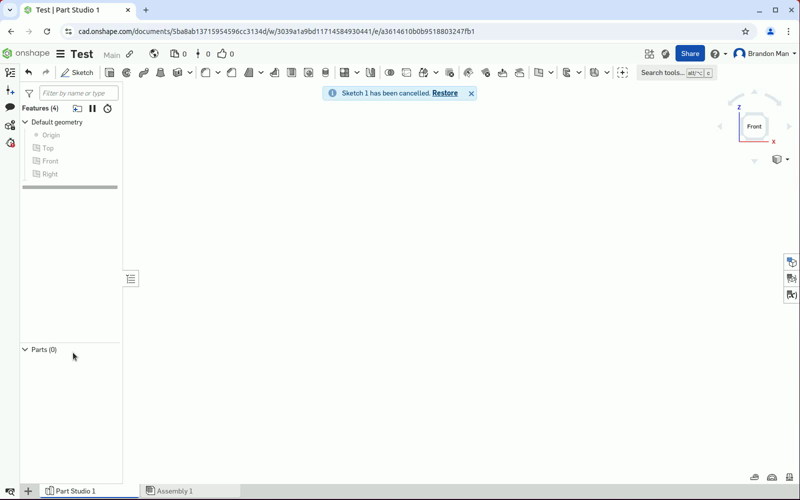
key(shift+s)
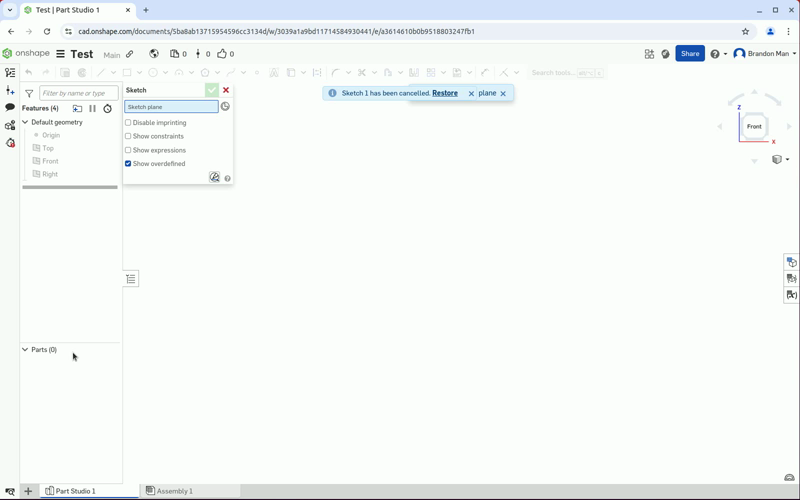
mouse_move(73, 163)
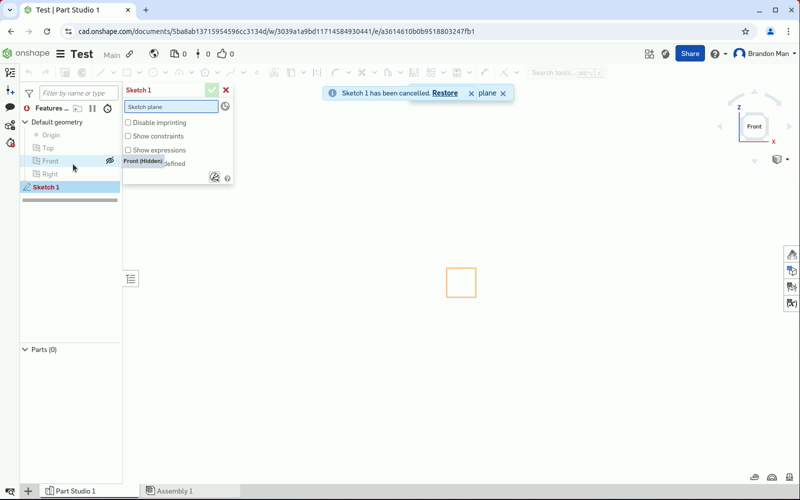
click(73, 163)
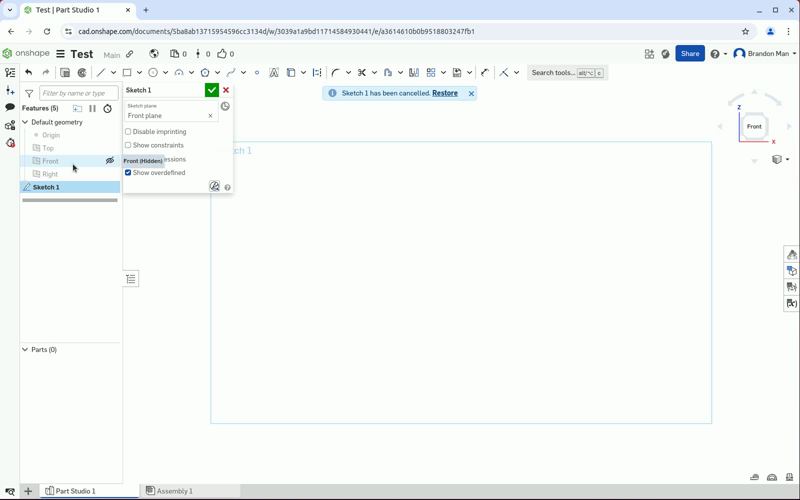
mouse_move(73, 352)
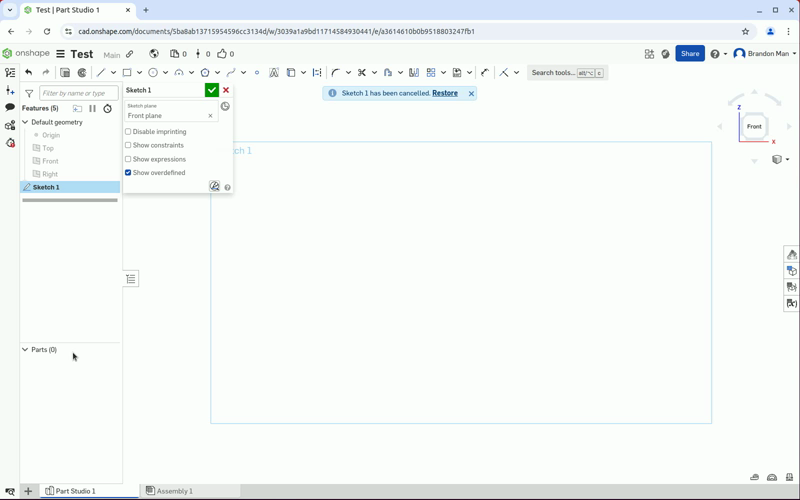
key(y)
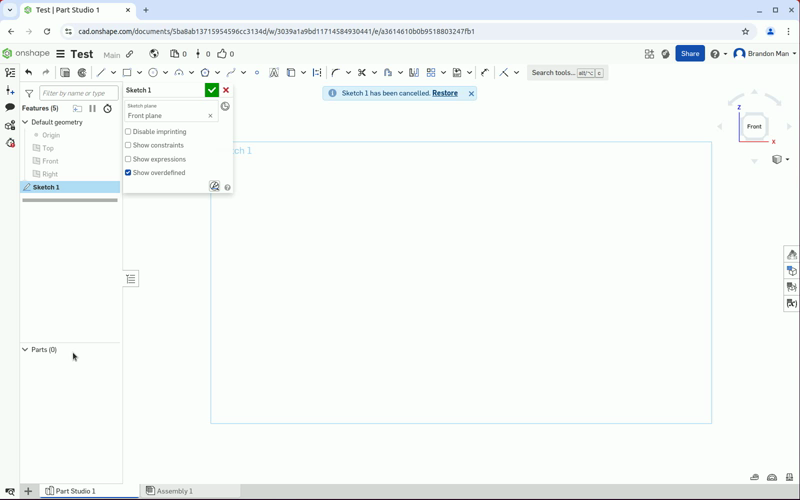
key(l)
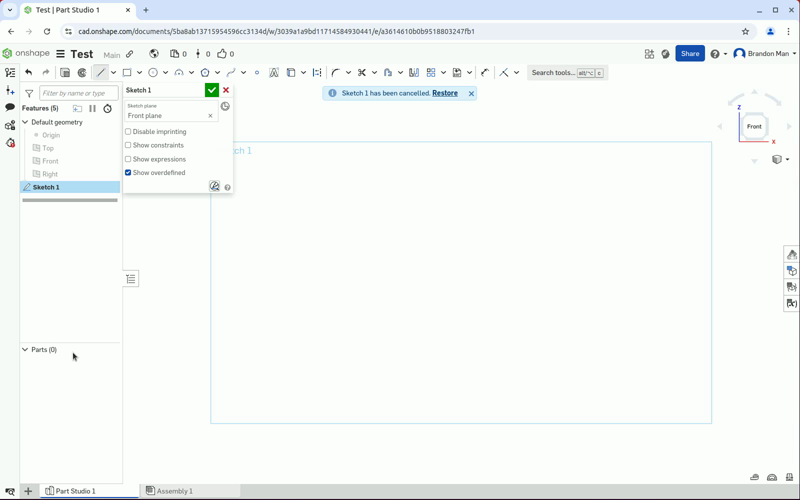
key_down(shift)
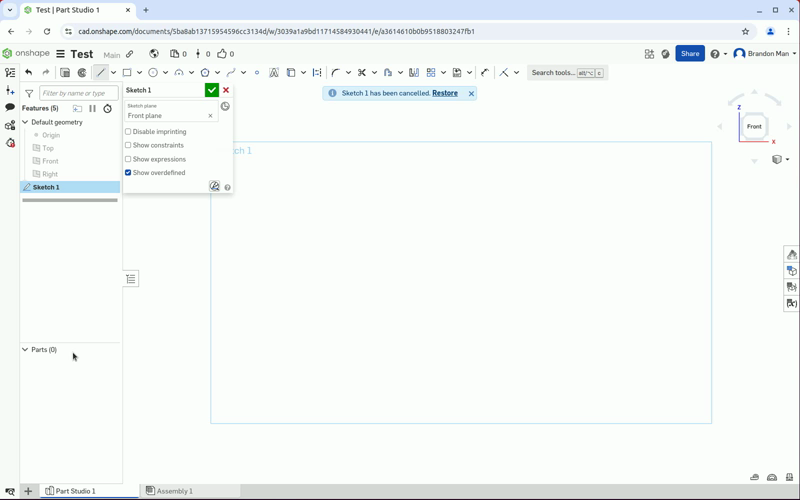
mouse_move(460, 282)
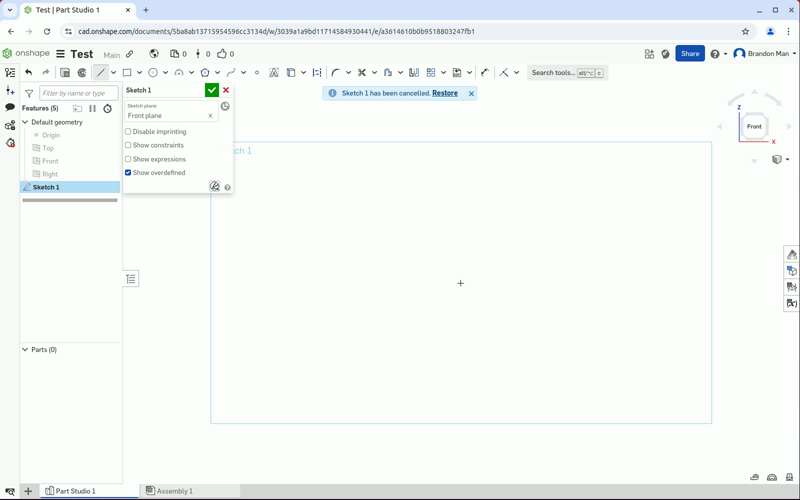
click(460, 282)
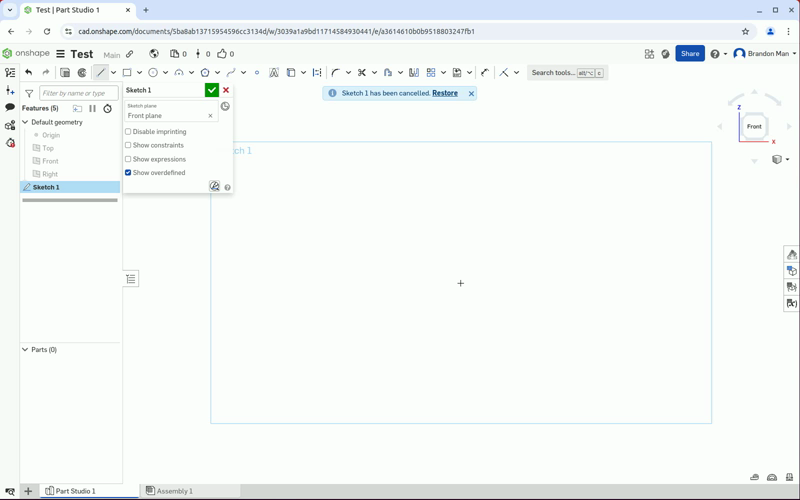
key_up(shift)
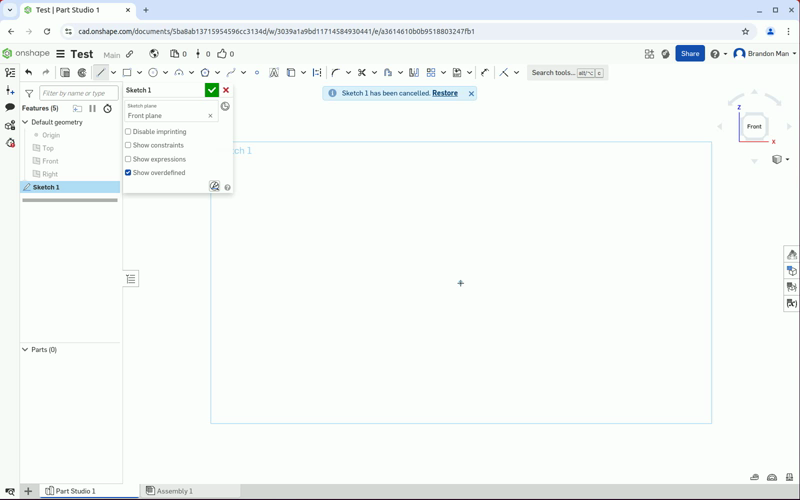
key_down(shift)
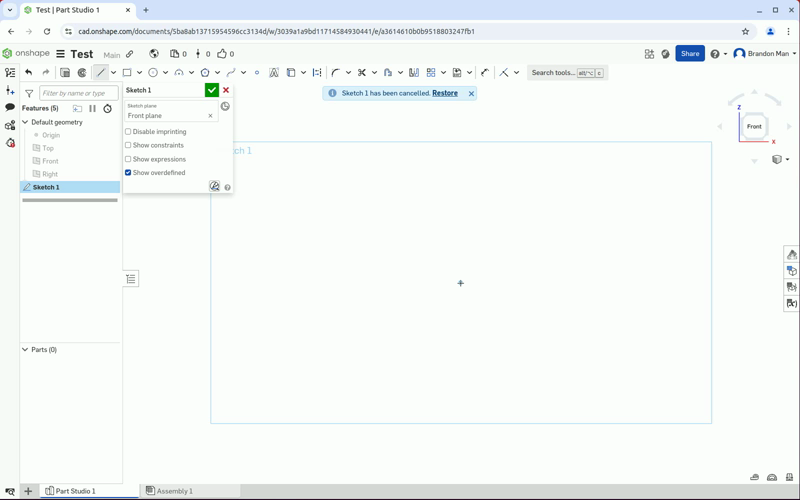
mouse_move(573, 282)
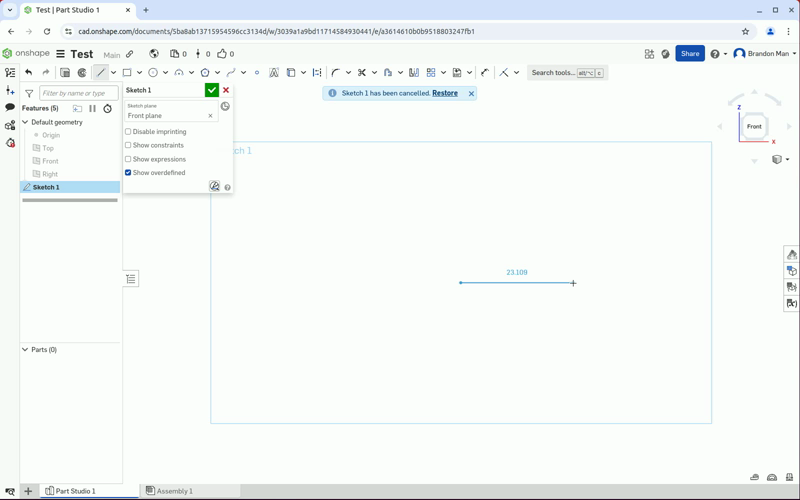
click(573, 282)
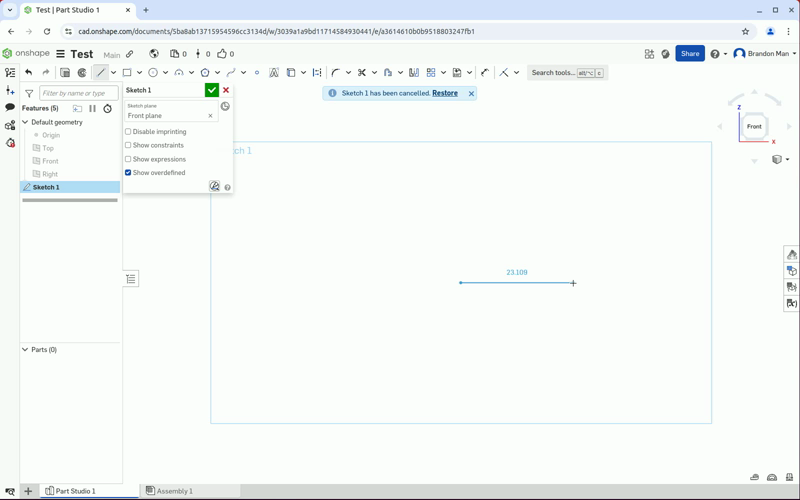
key_up(shift)
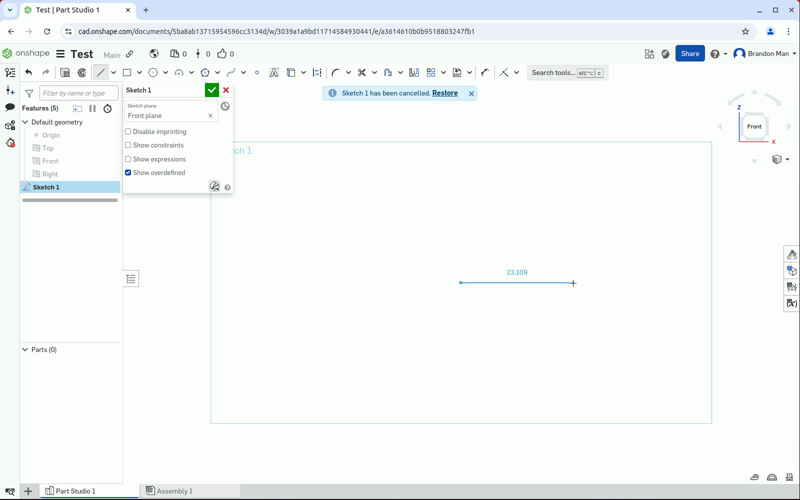
key_down(shift)
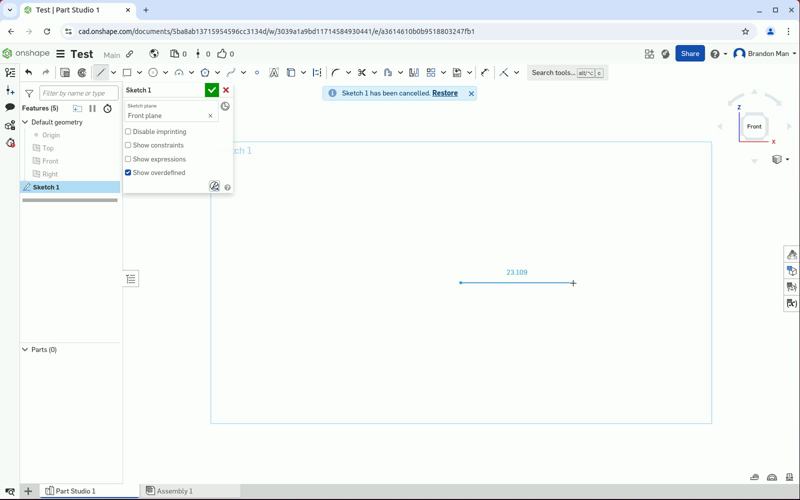
mouse_move(573, 170)
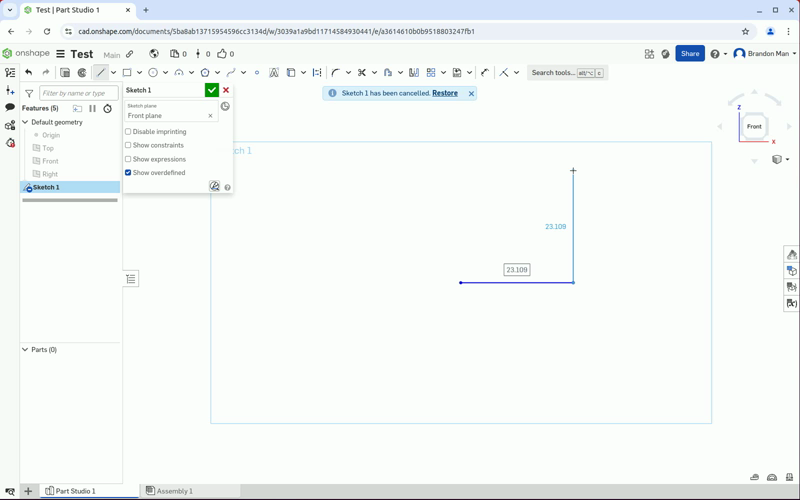
click(573, 170)
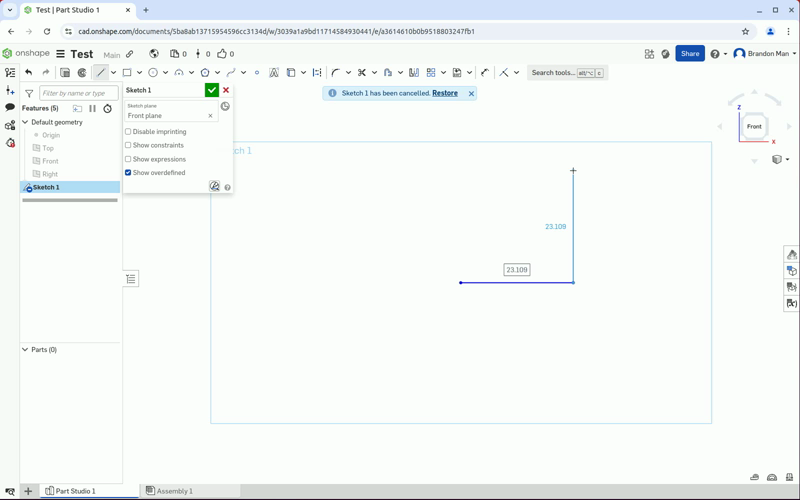
key_up(shift)
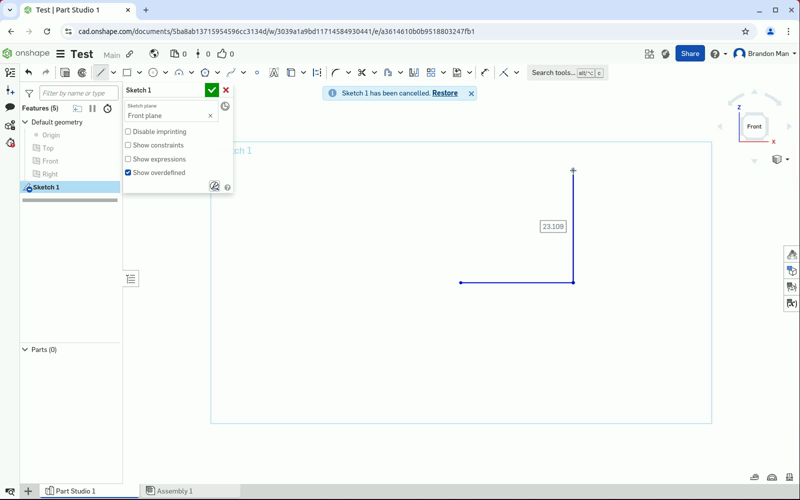
key_down(shift)
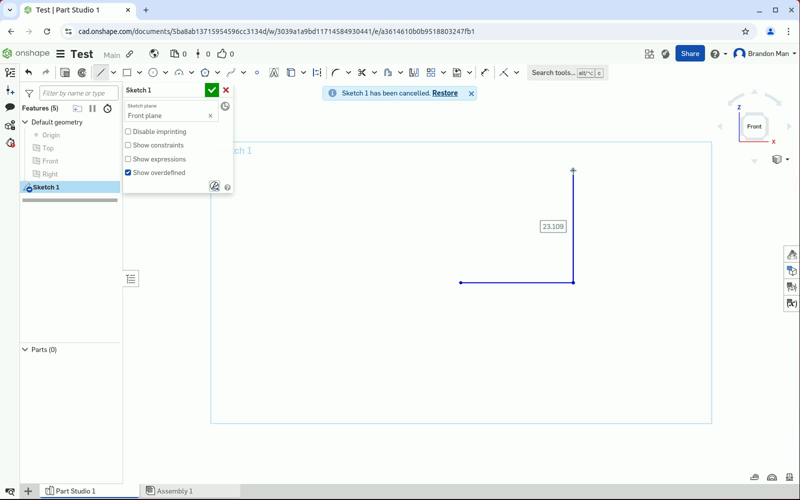
mouse_move(460, 170)
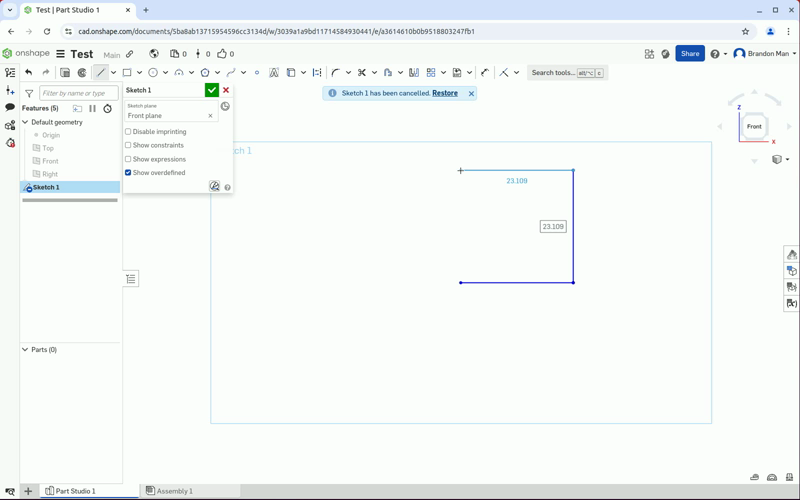
click(460, 170)
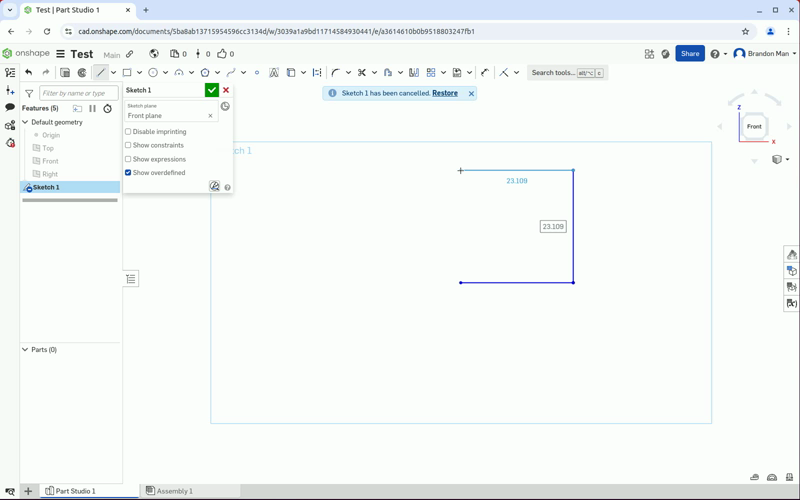
key_up(shift)
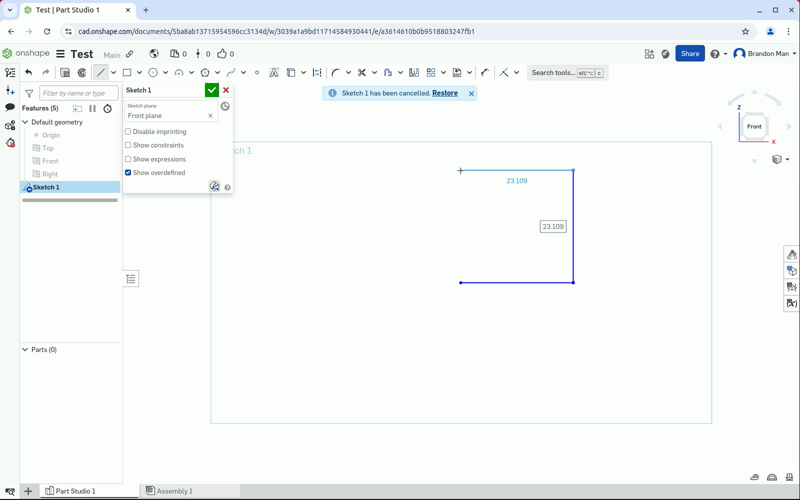
key_down(shift)
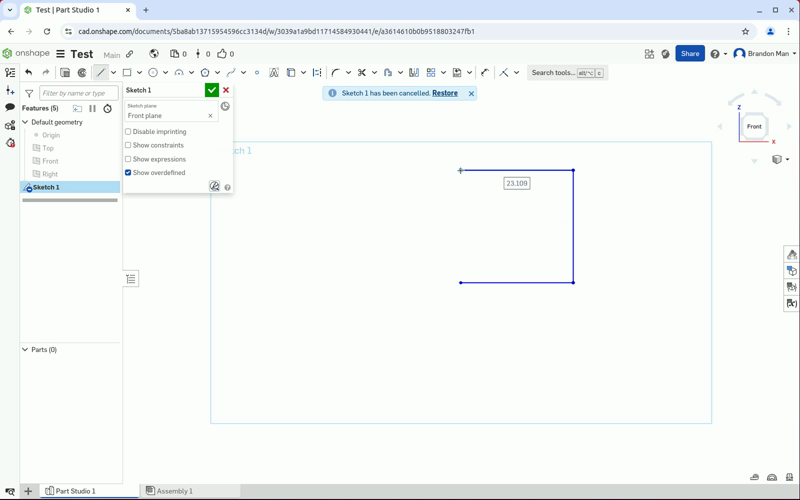
mouse_move(460, 282)
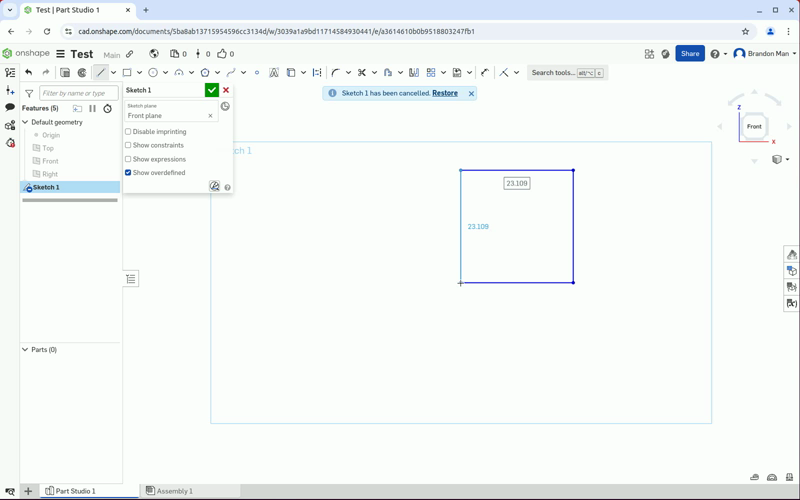
key_up(shift)
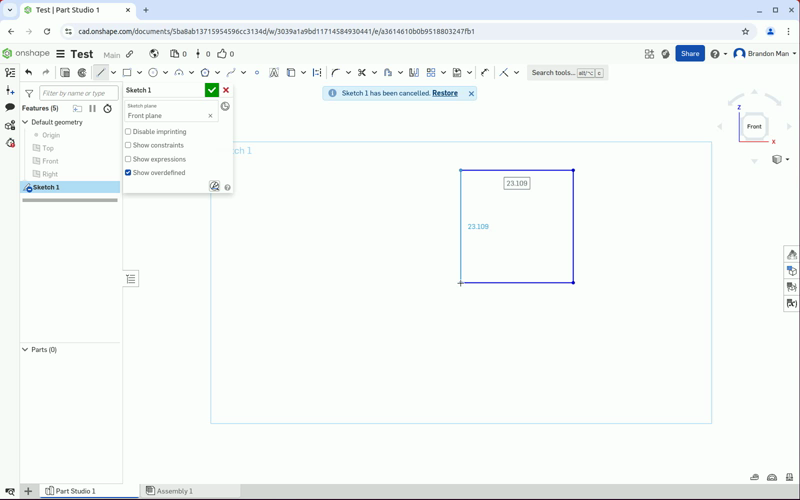
click(460, 282)
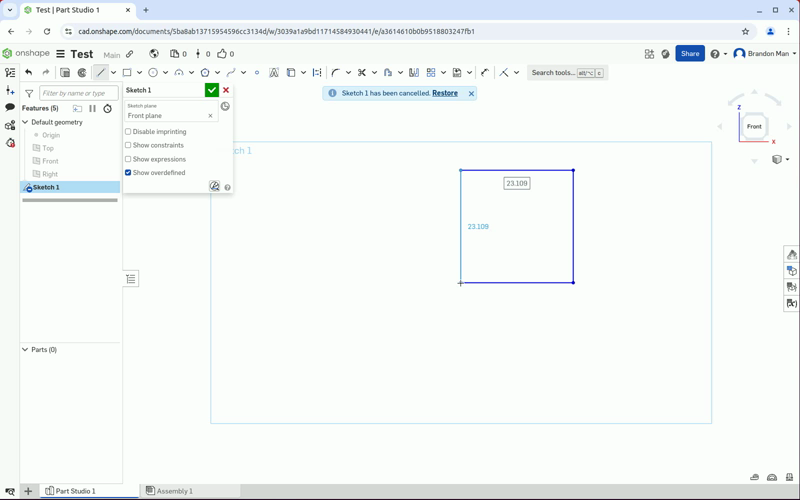
key(esc)
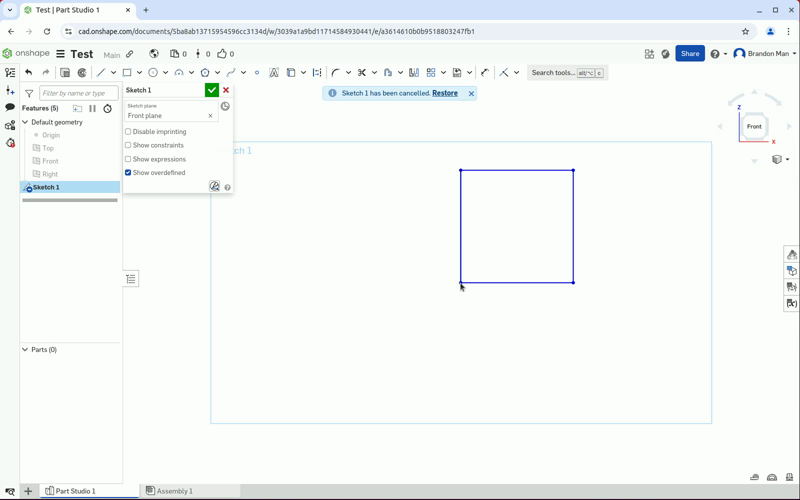
mouse_move(477, 228)
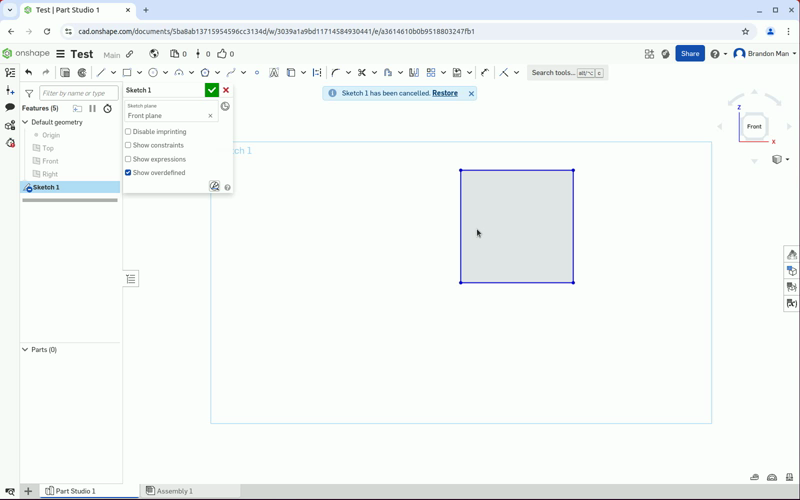
click(477, 228)
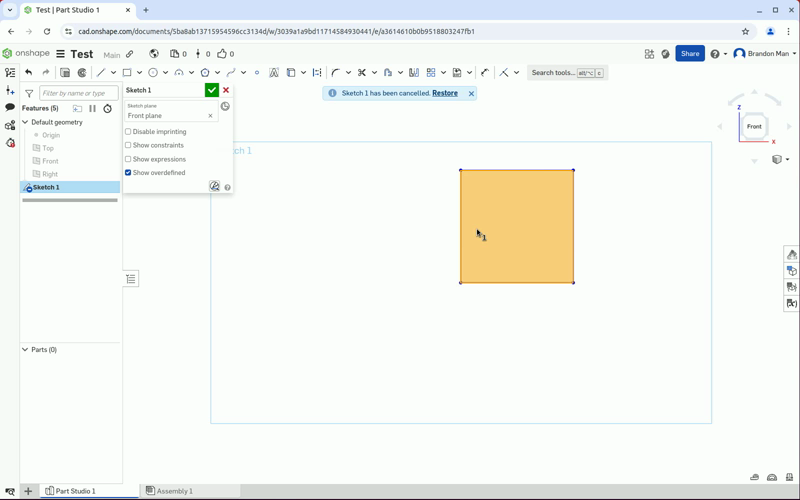
mouse_move(73, 352)
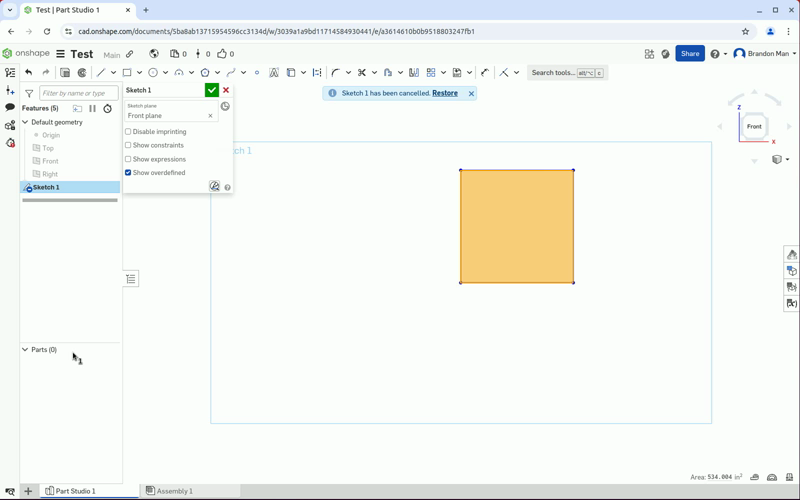
key(shift+y)
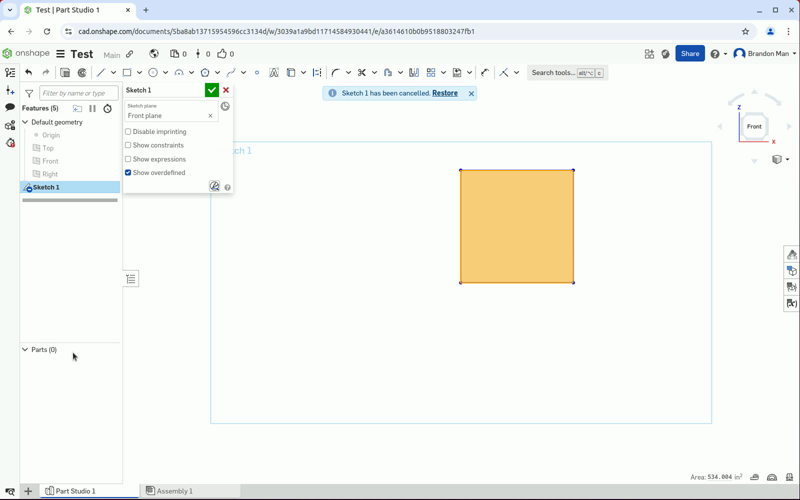
key(shift+e)
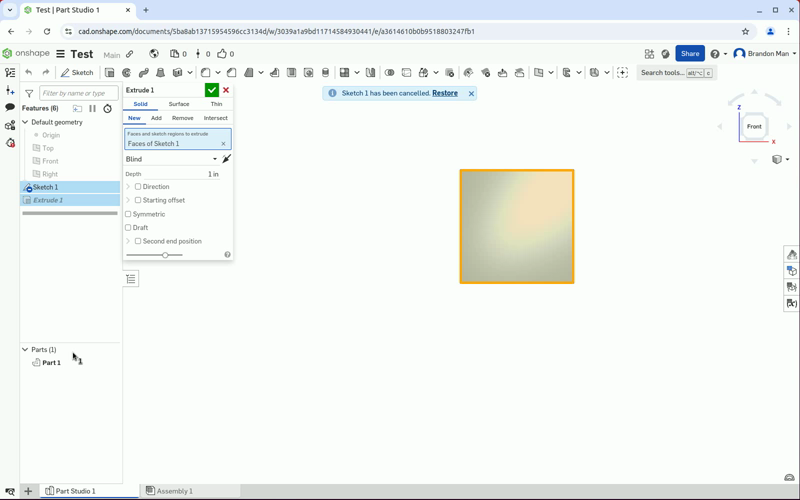
mouse_move(143, 106)
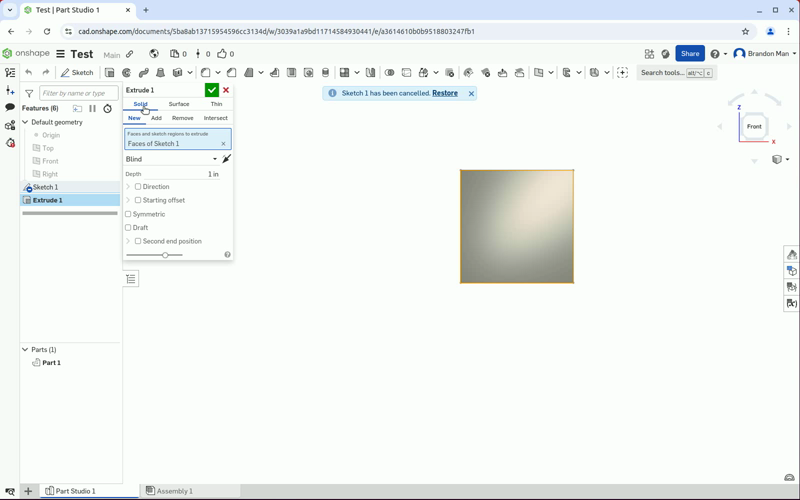
click(143, 106)
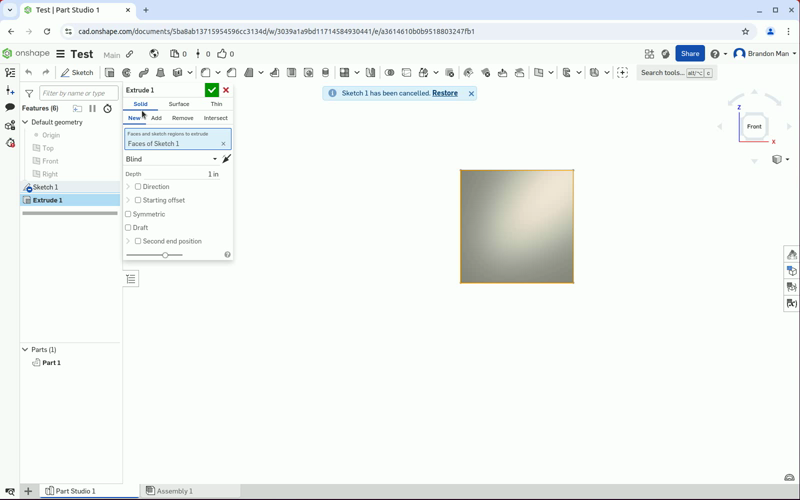
mouse_move(137, 120)
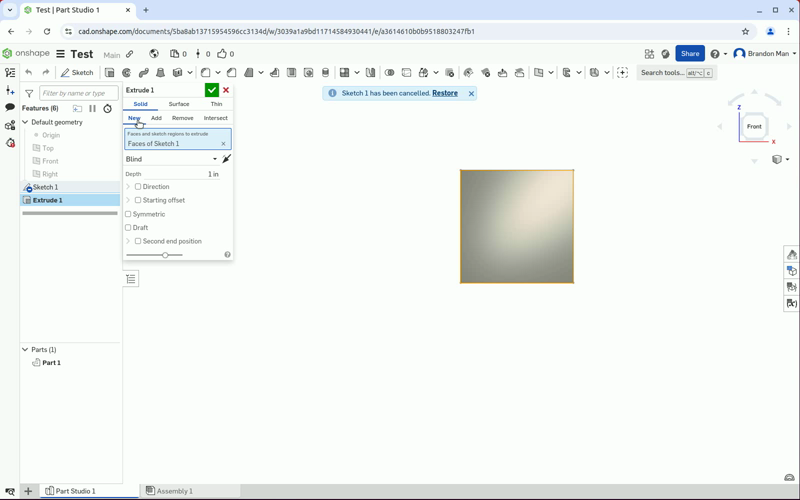
click(137, 120)
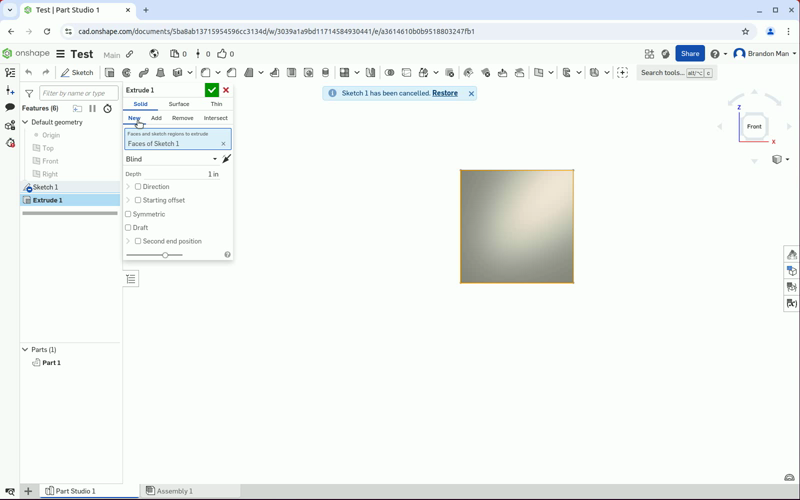
key(tab, 4)
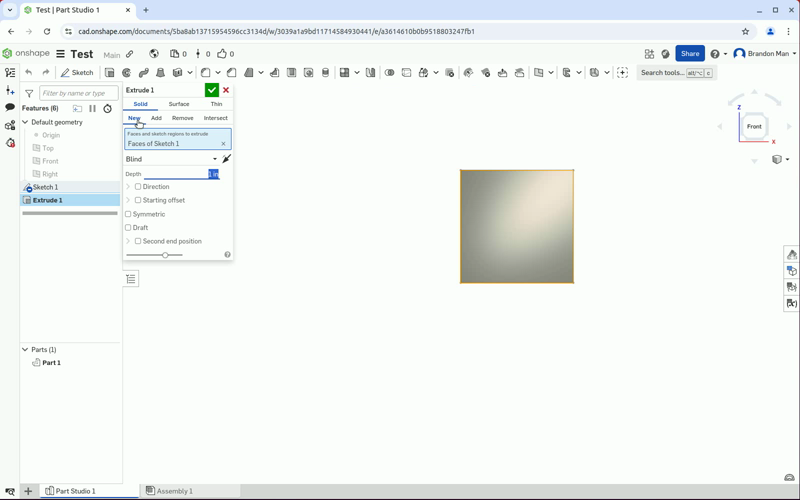
text(23.108)
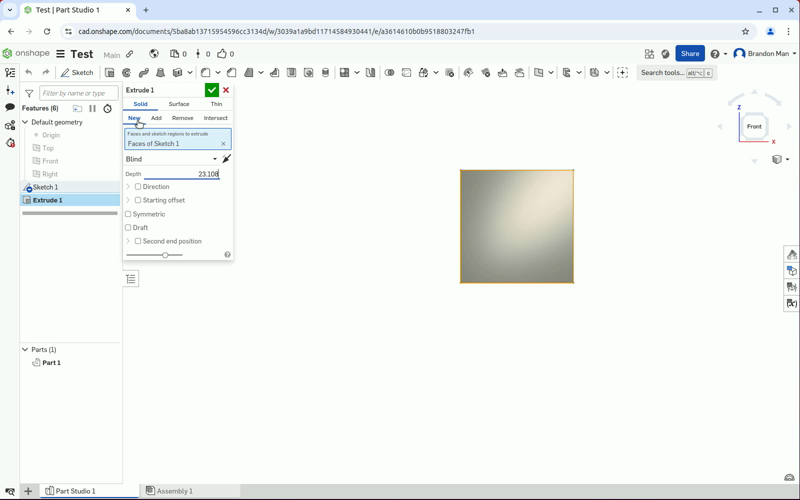
key(enter)
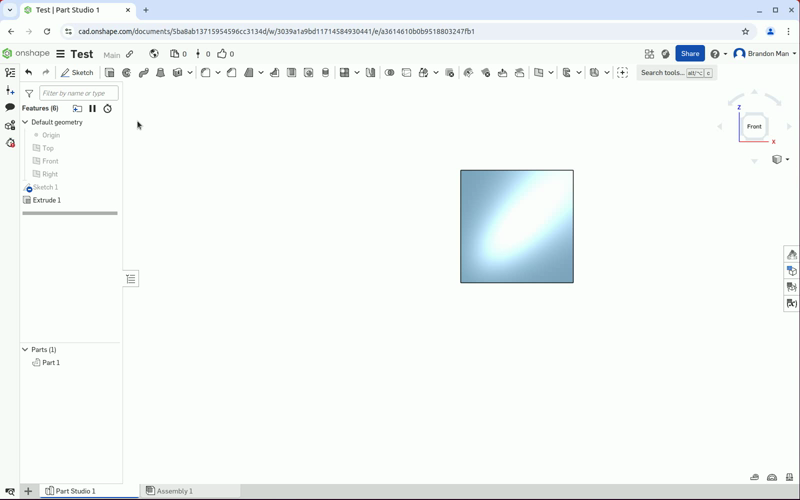
key(shift+h)
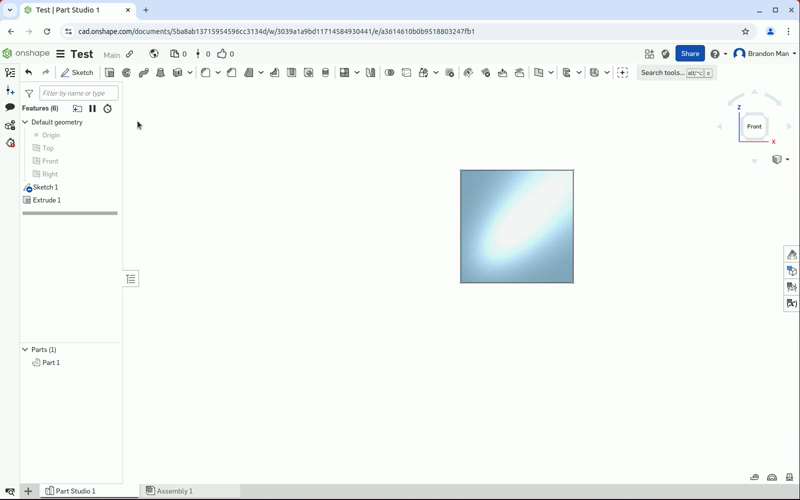
key(shift+h)
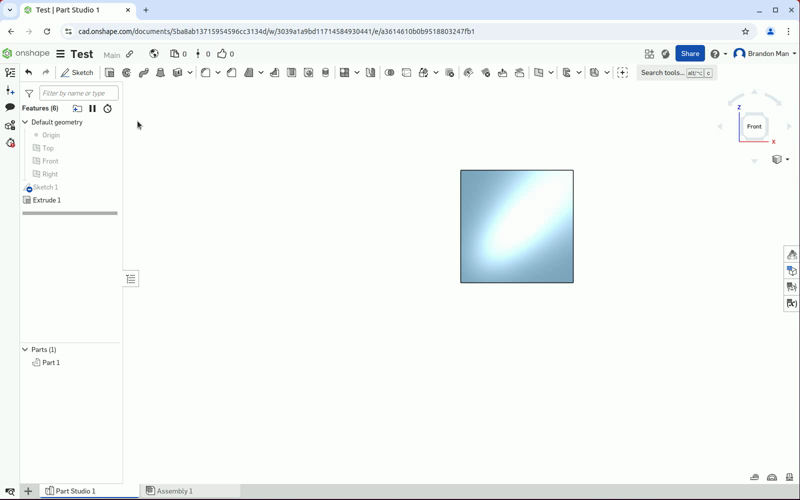
mouse_move(73, 189)
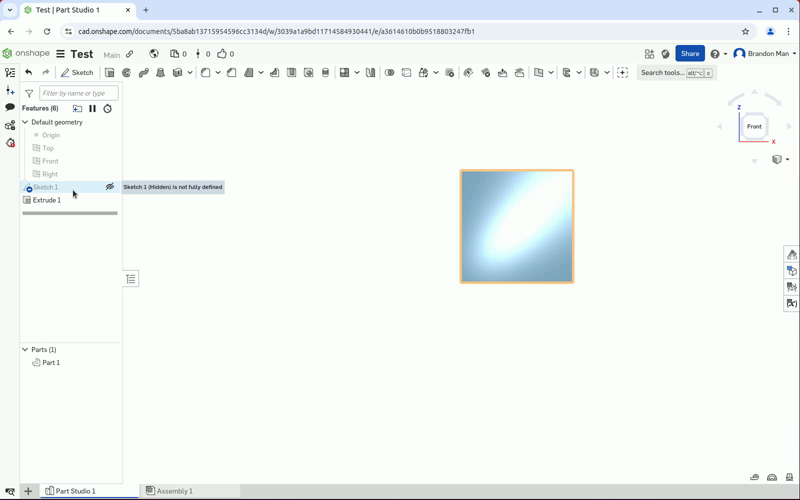
click(73, 189)
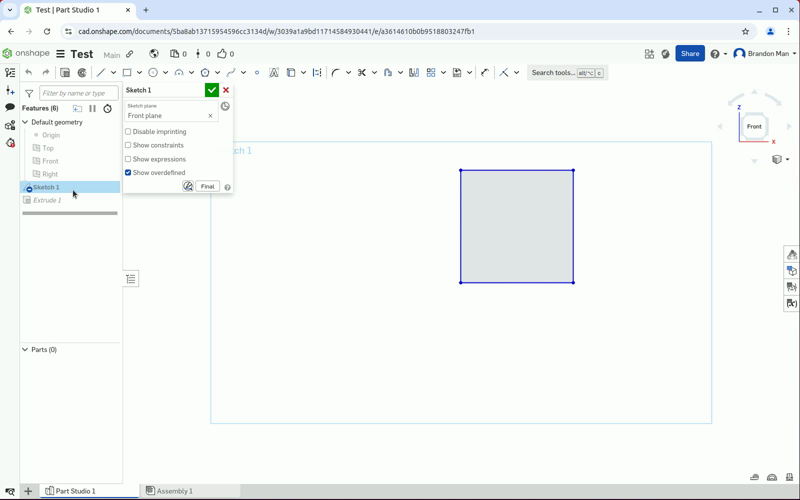
mouse_move(229, 92)
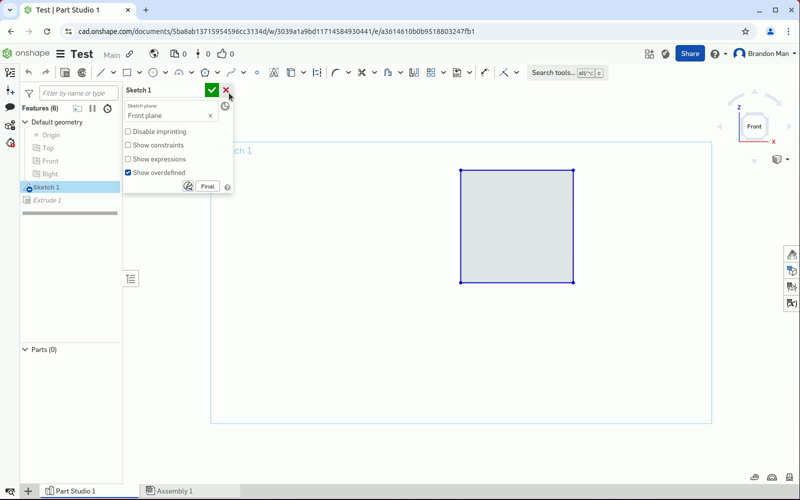
click(229, 92)
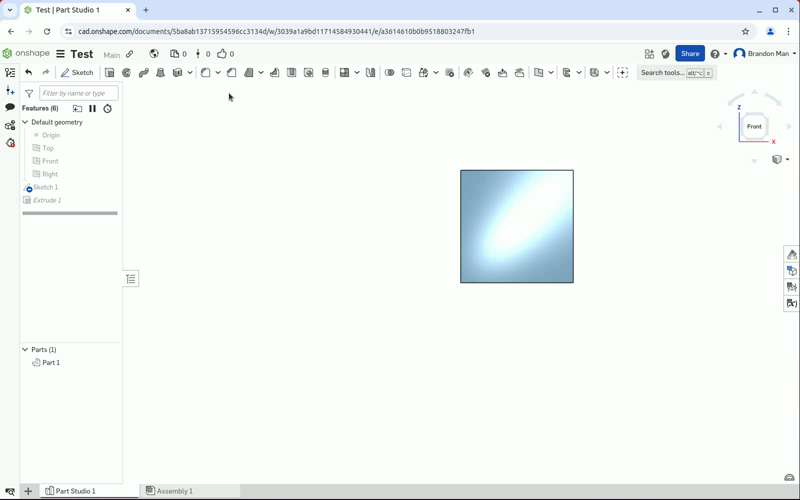
mouse_move(541, 75)
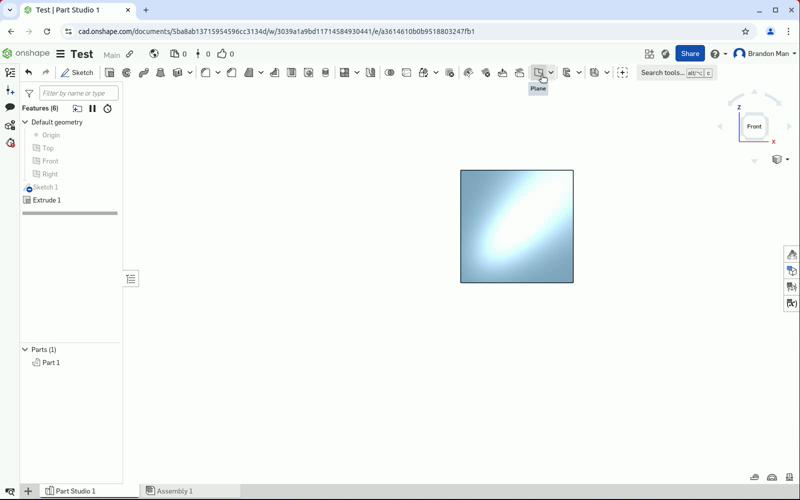
click(541, 75)
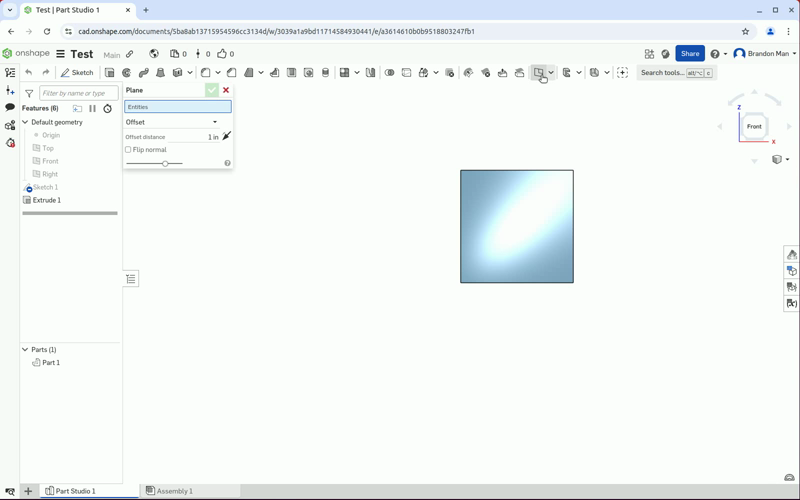
mouse_move(73, 163)
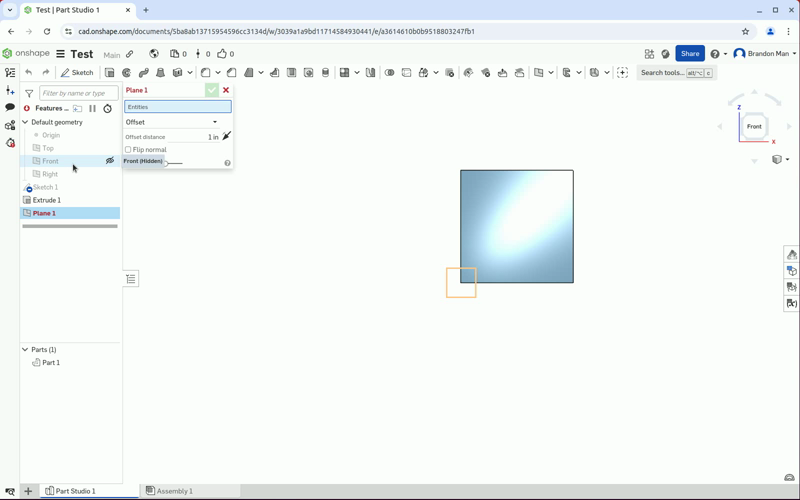
click(73, 163)
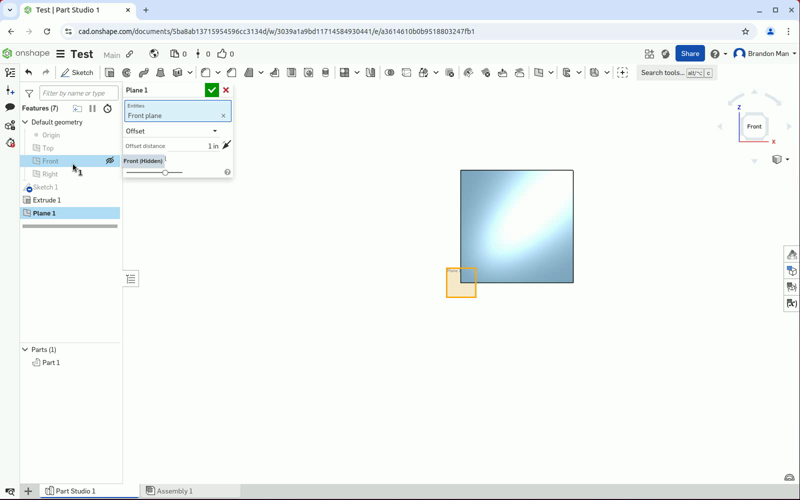
key(tab, 2)
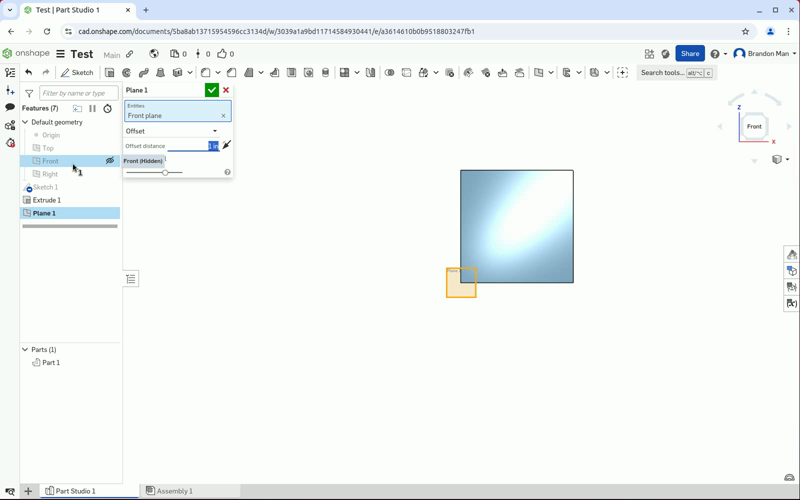
text(23.108)
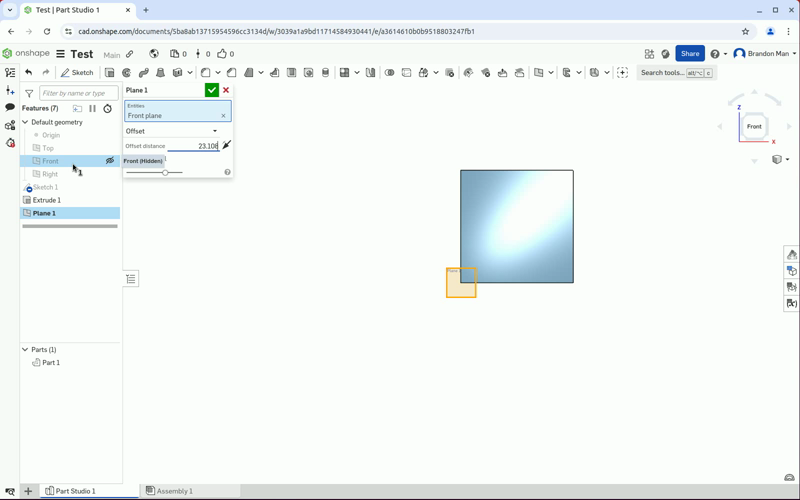
key(enter, 2)
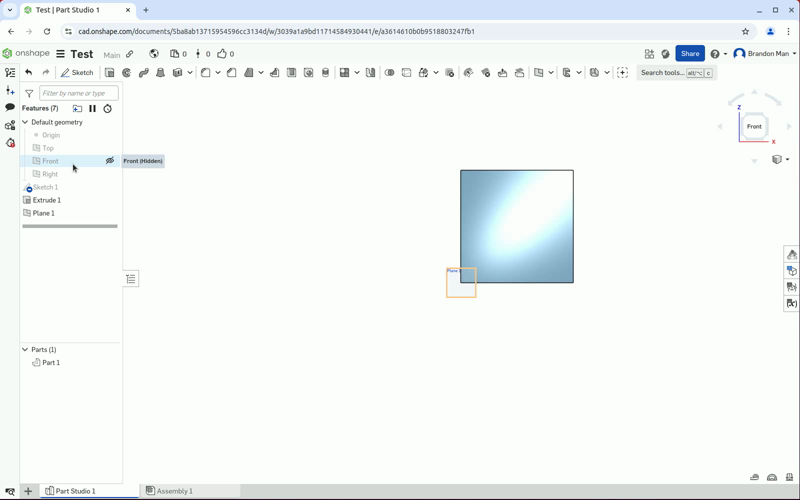
key(shift+s)
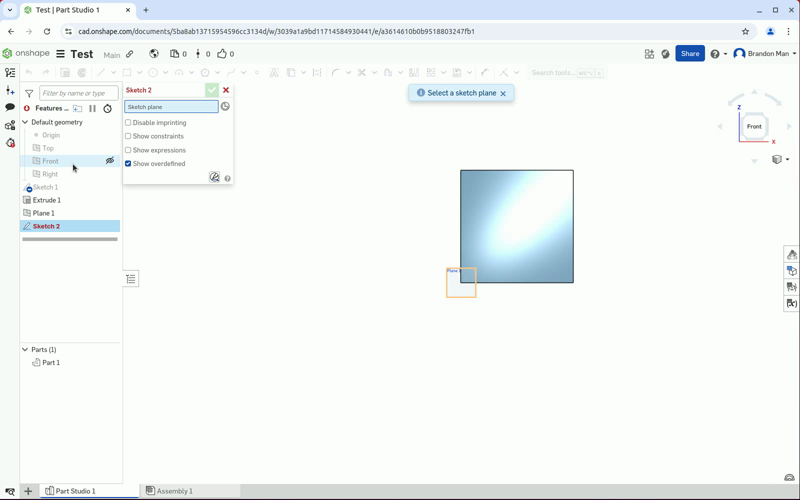
mouse_move(73, 215)
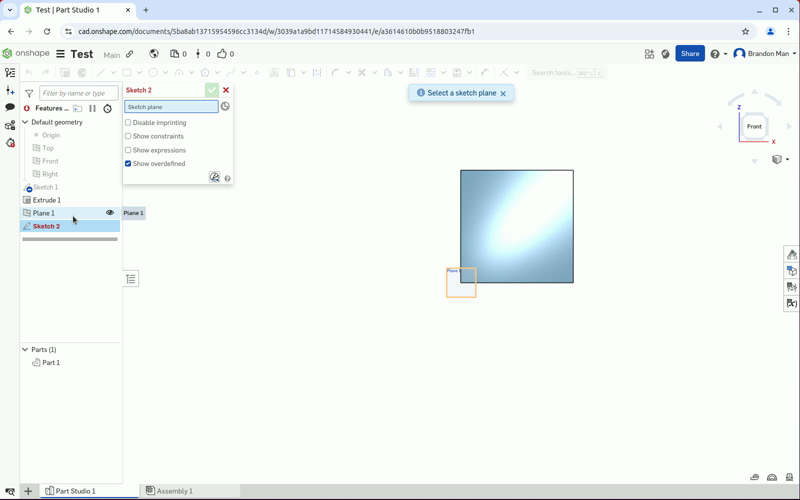
click(73, 215)
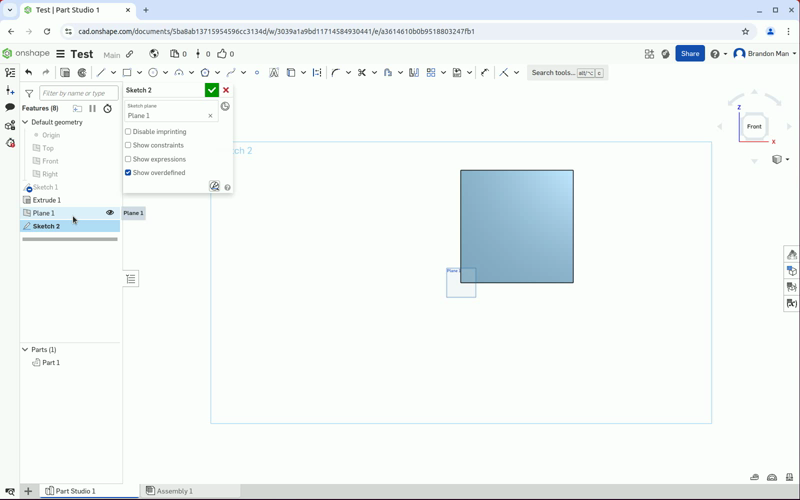
mouse_move(73, 352)
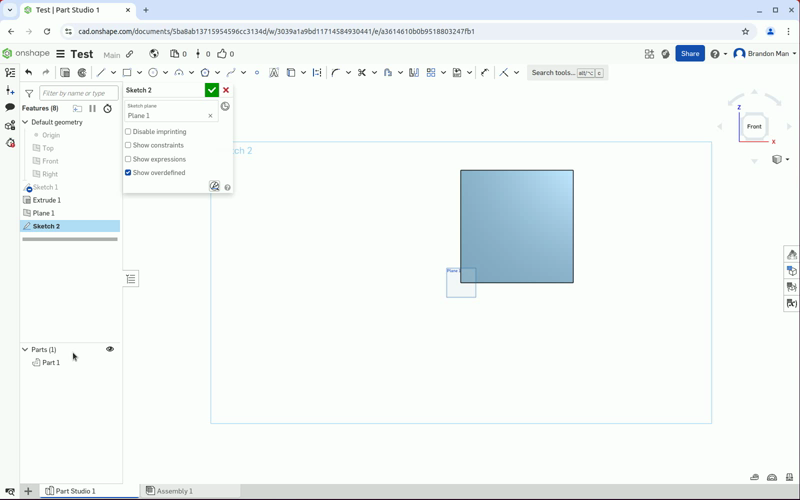
key(y)
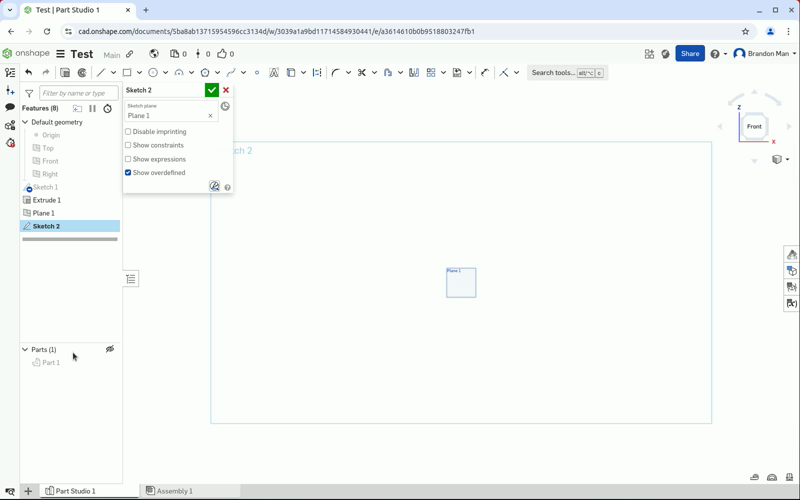
key(c)
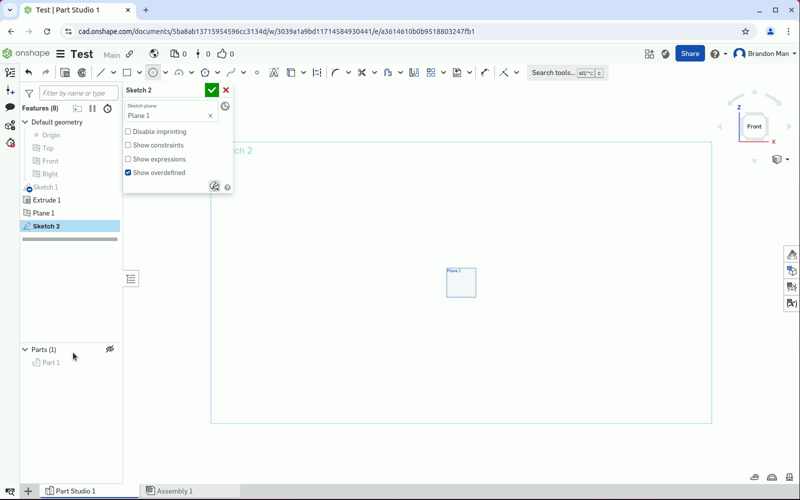
key_down(shift)
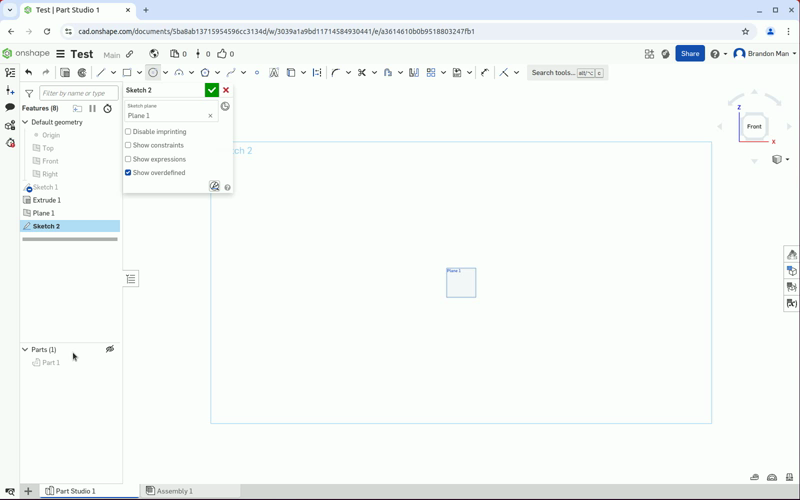
mouse_move(517, 226)
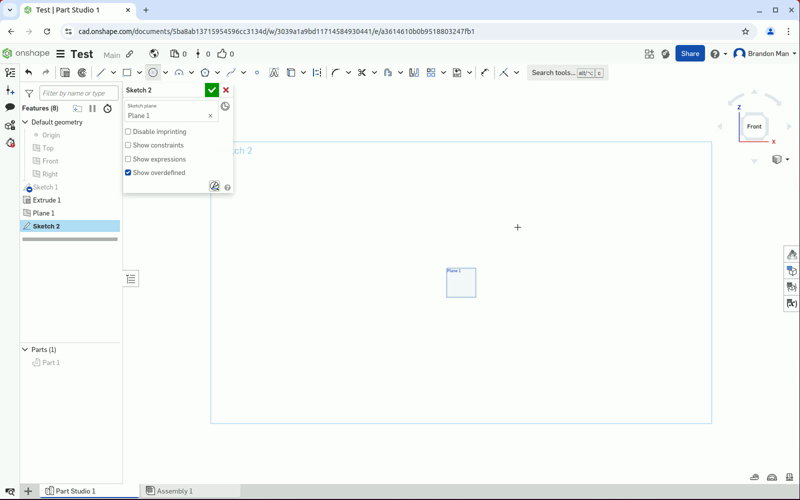
click(517, 226)
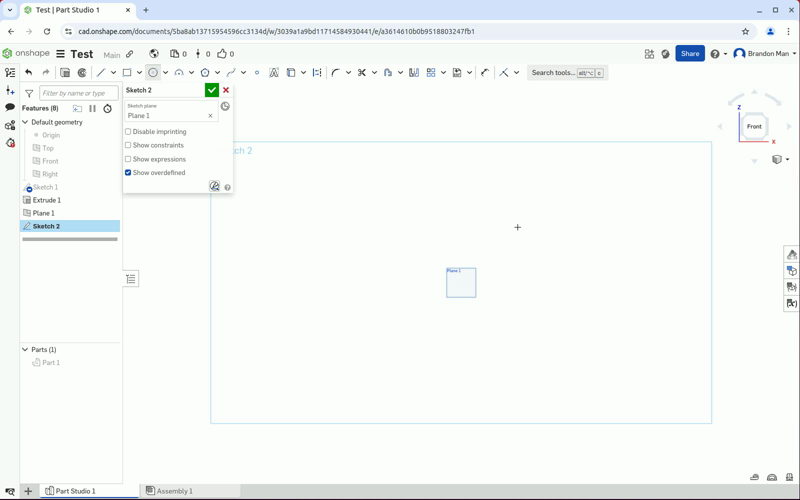
key_up(shift)
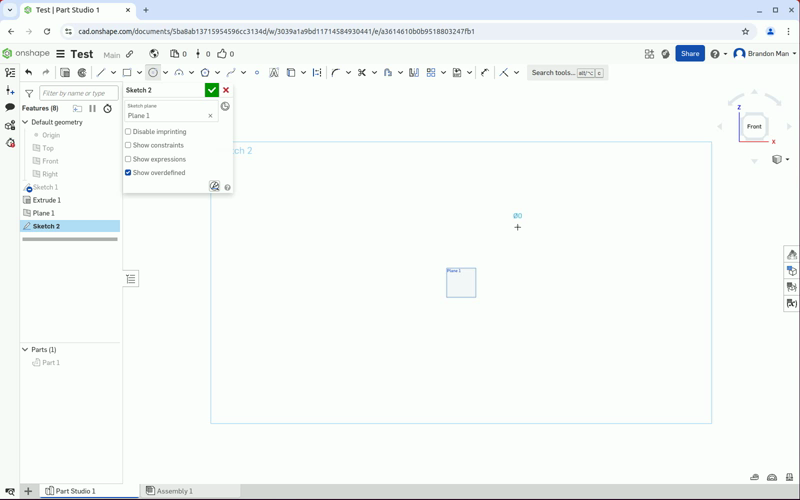
mouse_move(546, 226)
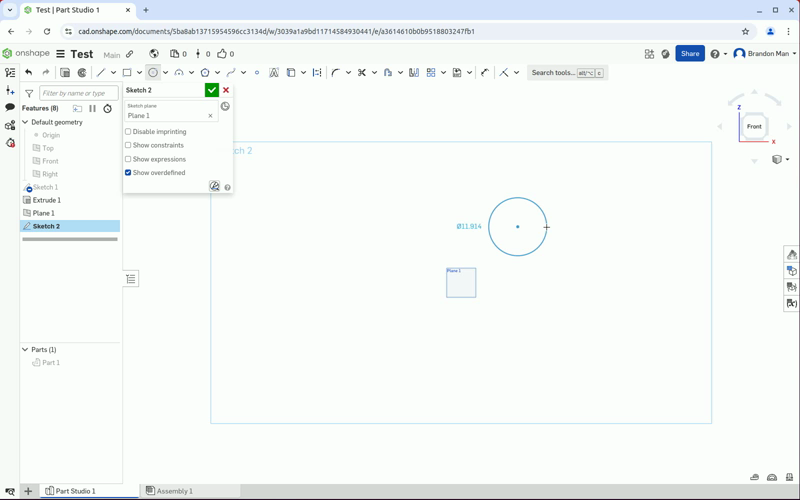
click(546, 226)
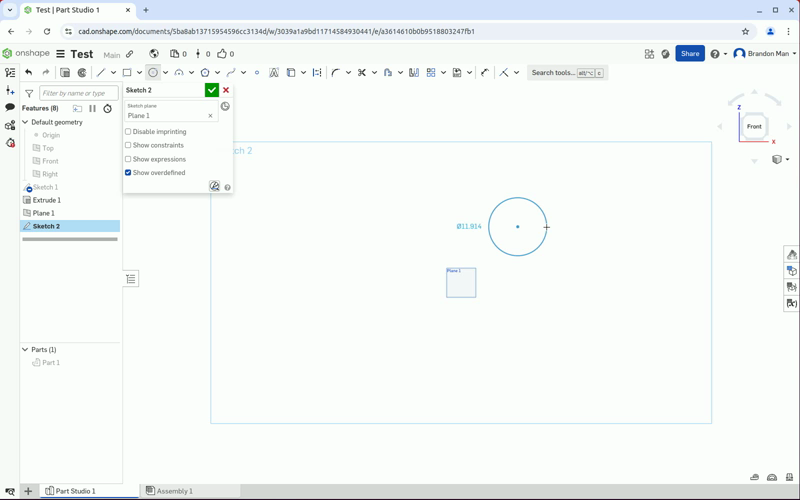
key(esc)
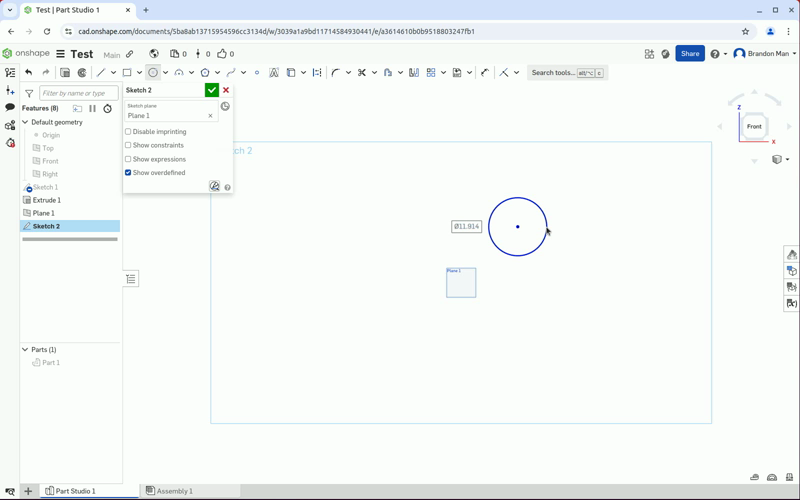
mouse_move(522, 236)
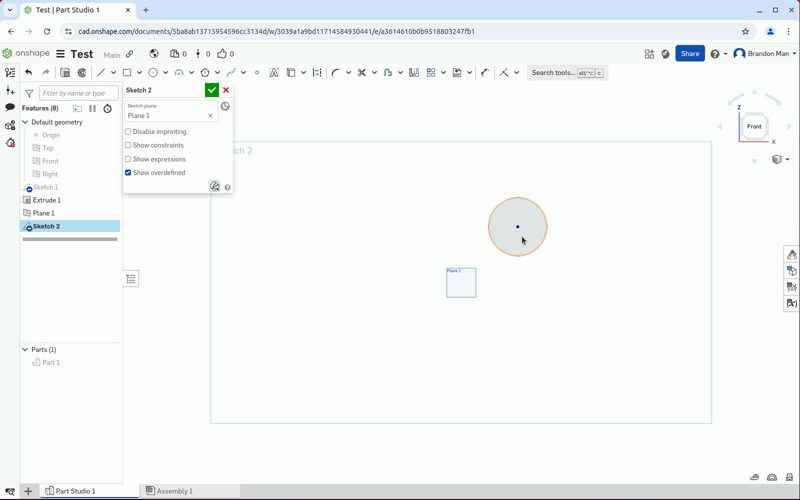
click(522, 236)
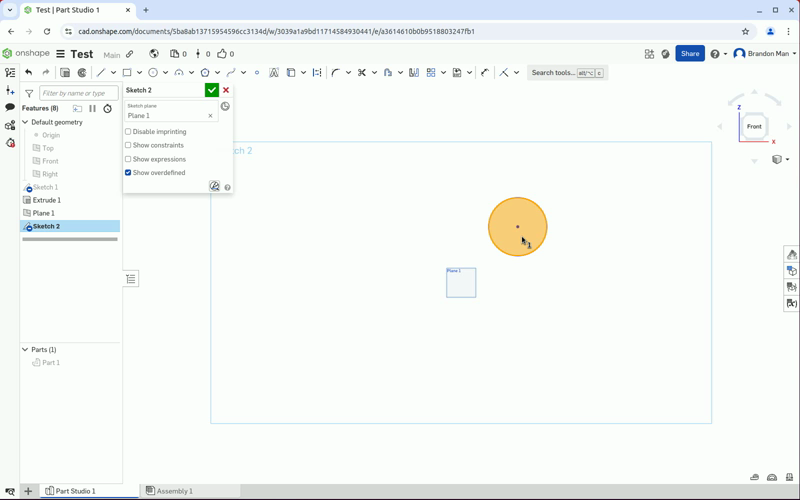
mouse_move(73, 352)
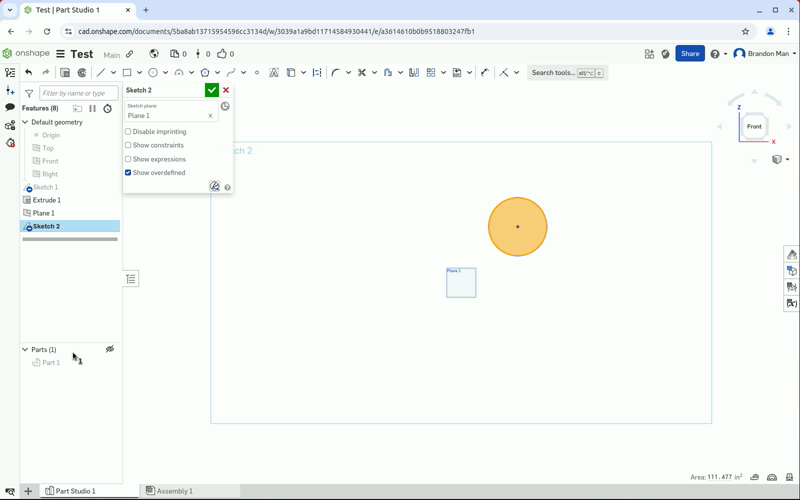
key(shift+y)
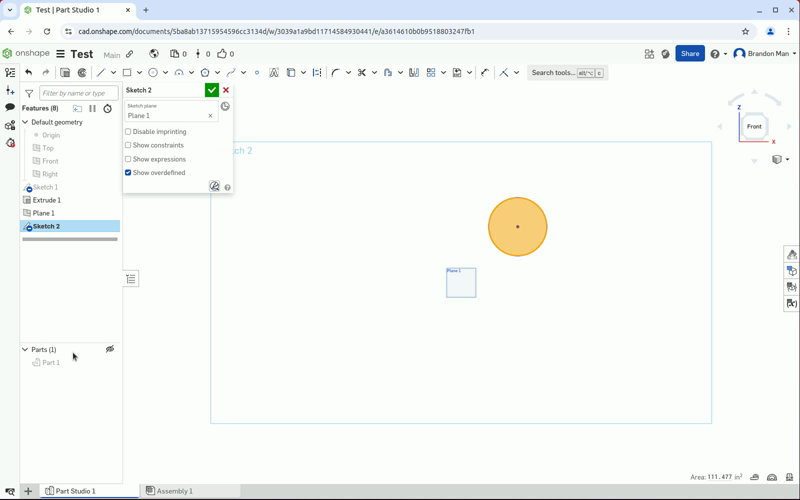
key(shift+e)
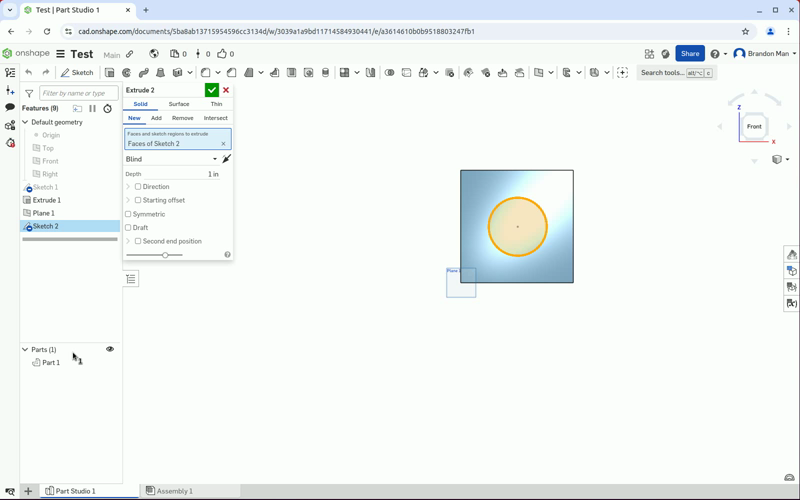
mouse_move(143, 106)
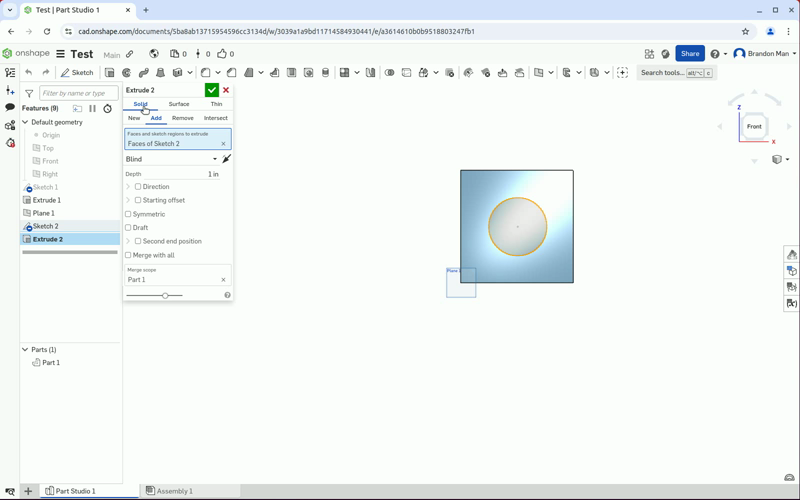
click(143, 106)
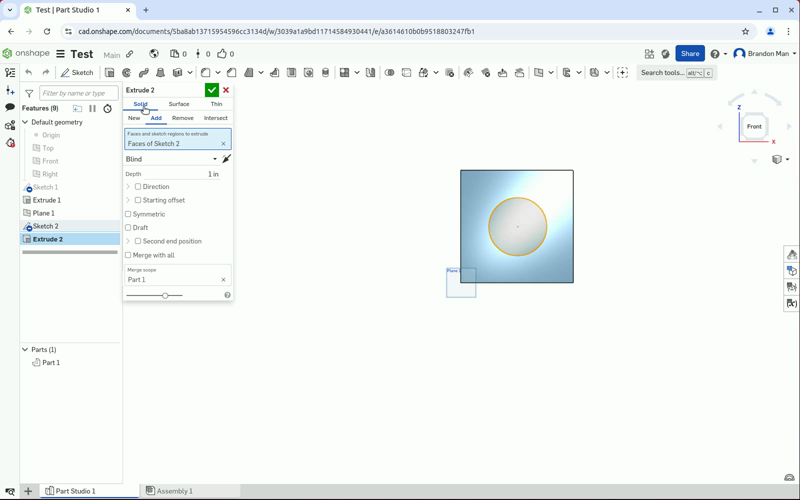
mouse_move(186, 120)
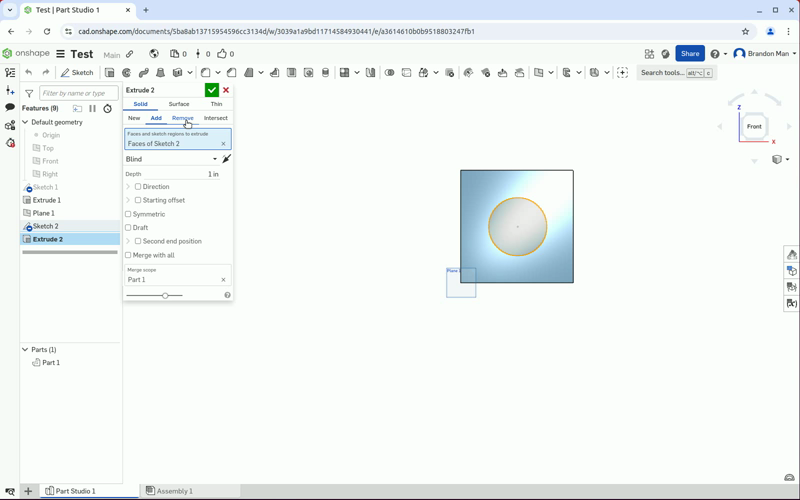
click(186, 120)
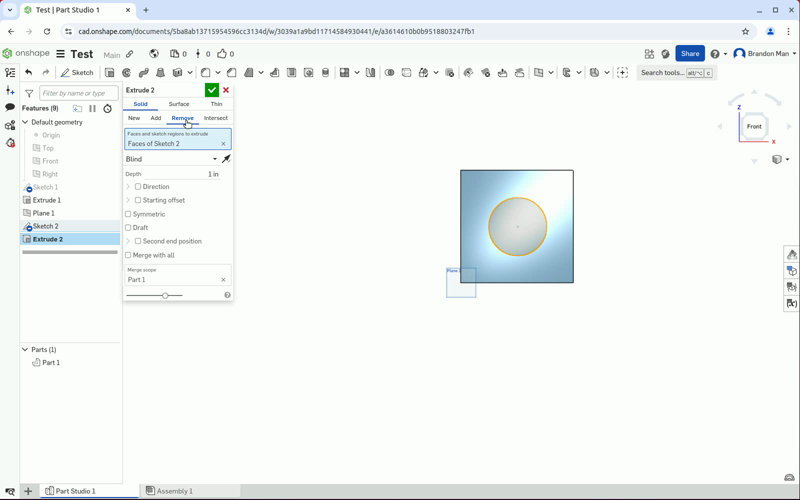
key(tab, 4)
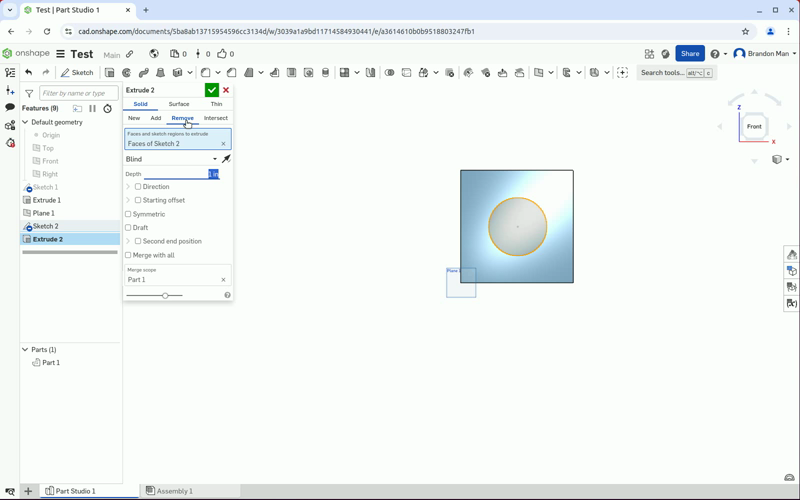
text(23.108)
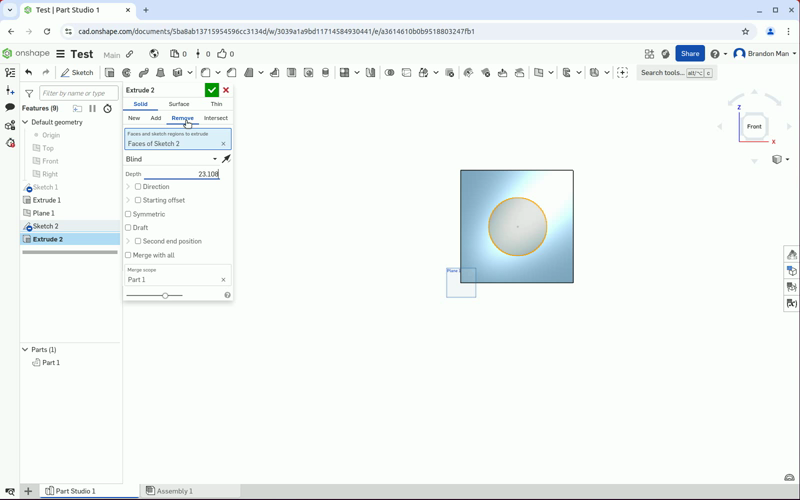
key(tab, 6)
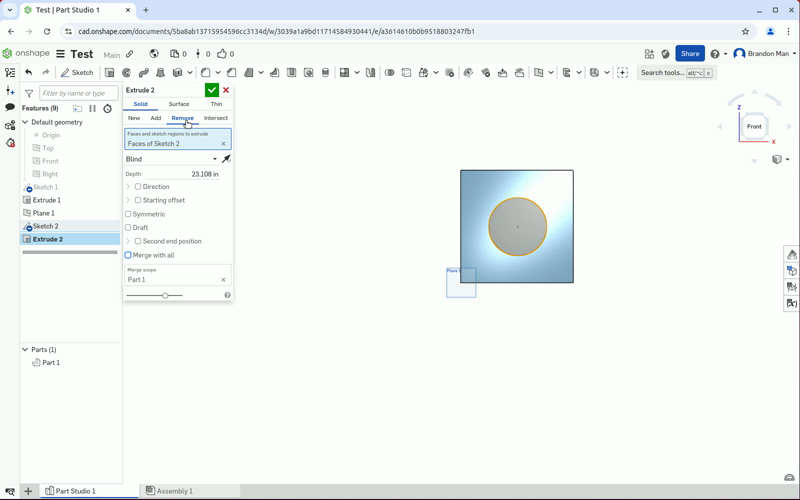
key(space)
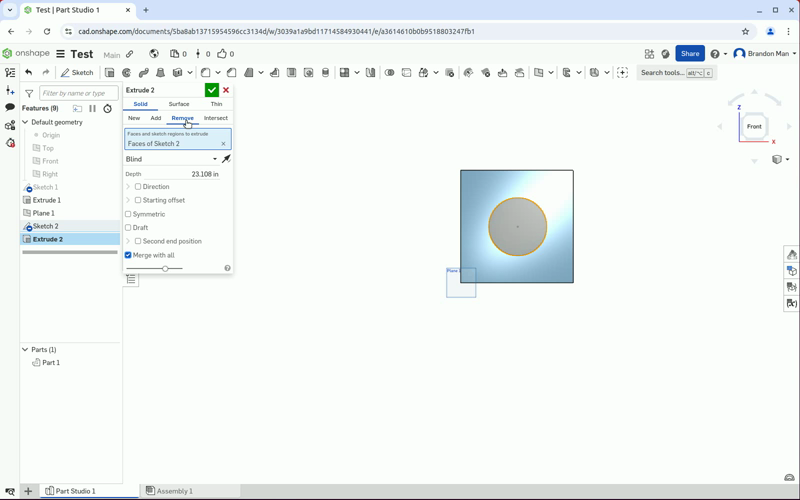
key(enter)
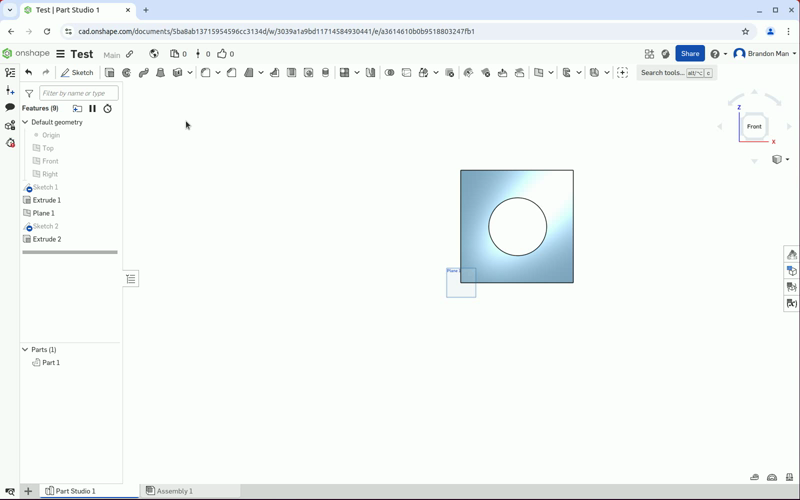
key(shift+h)
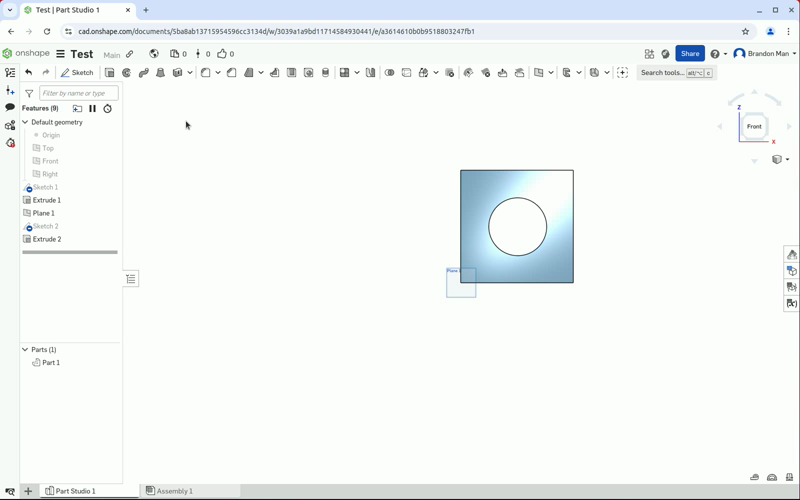
key(shift+h)
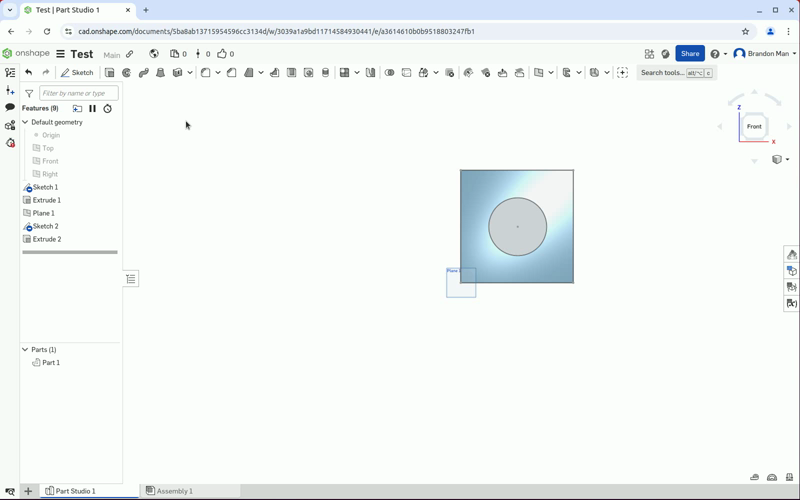
key(shift+7)
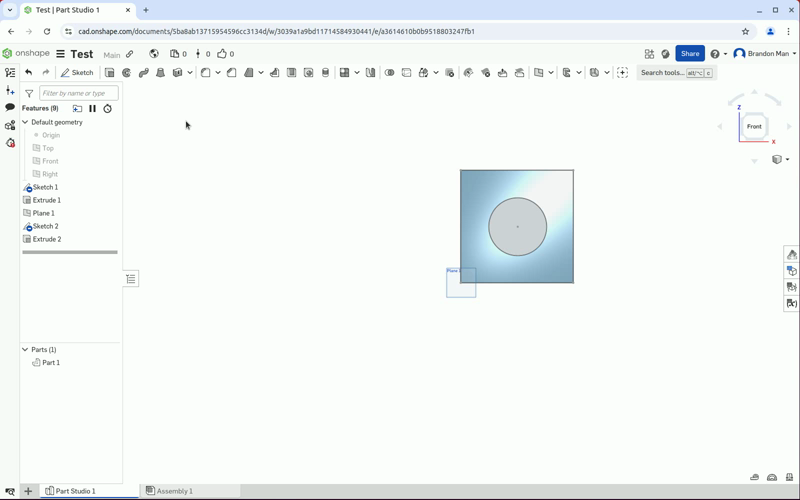
key(left, 2)
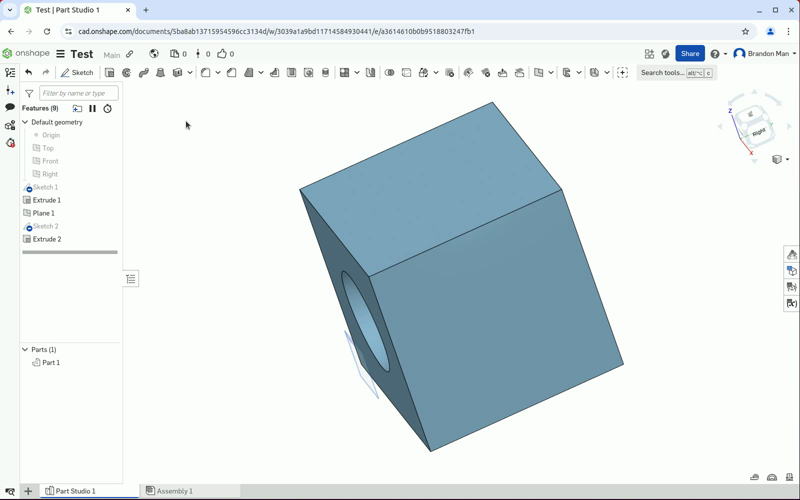
key(down, 2)
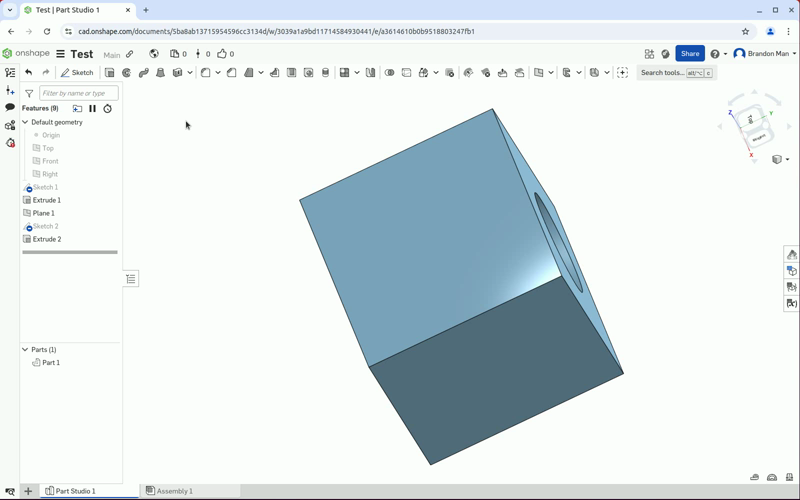
key(up, 2)
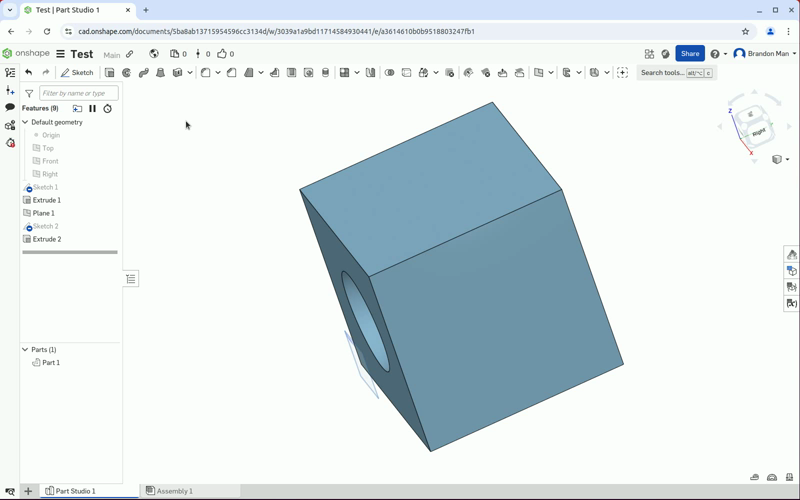
key(right, 2)
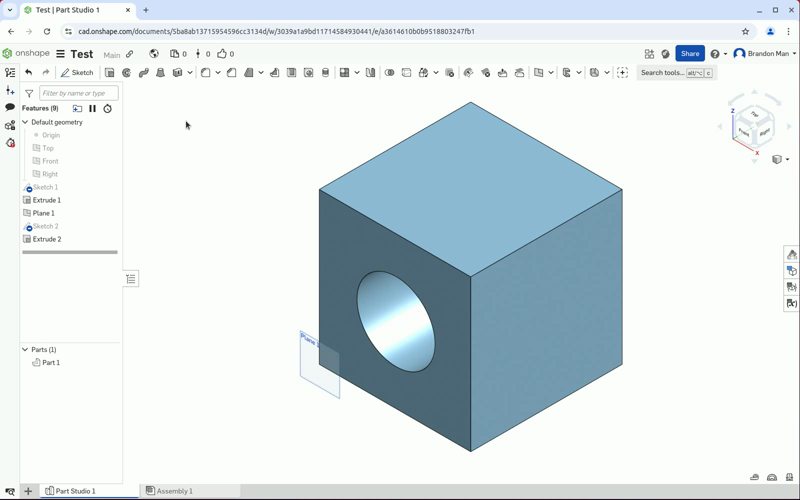
mouse_move(73, 189)
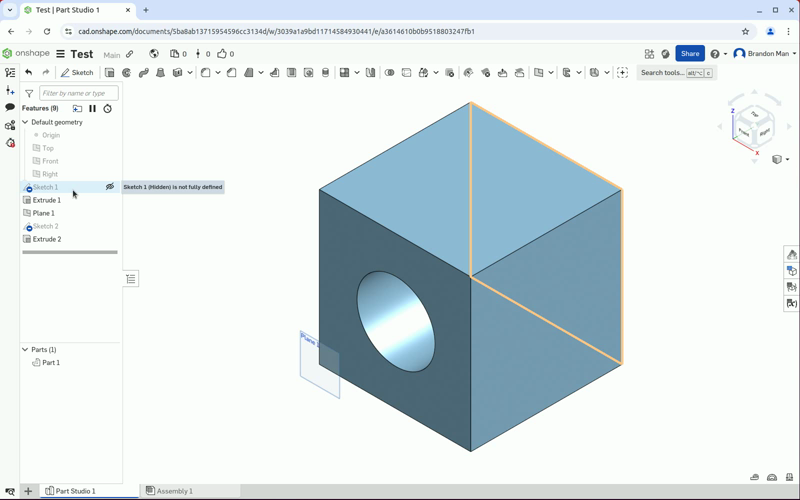
click(73, 189)